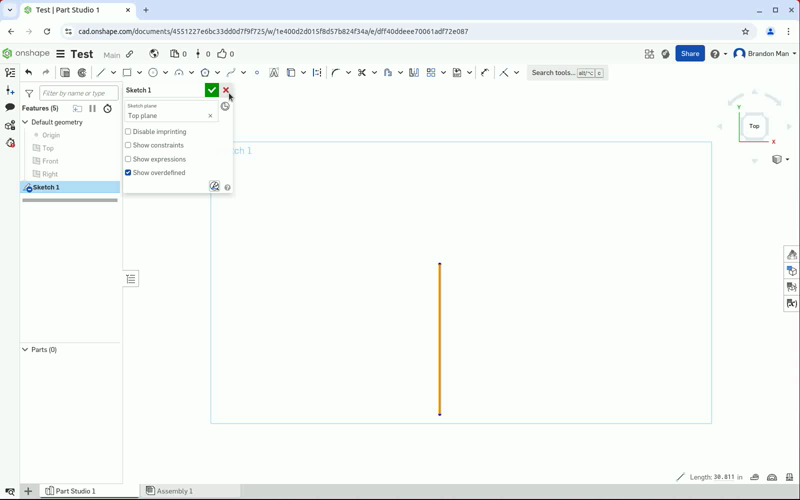
key(shift+h)
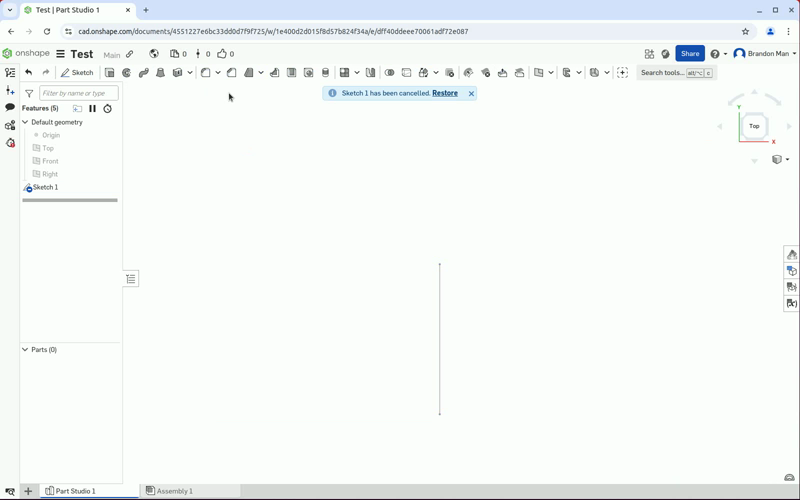
key(shift+s)
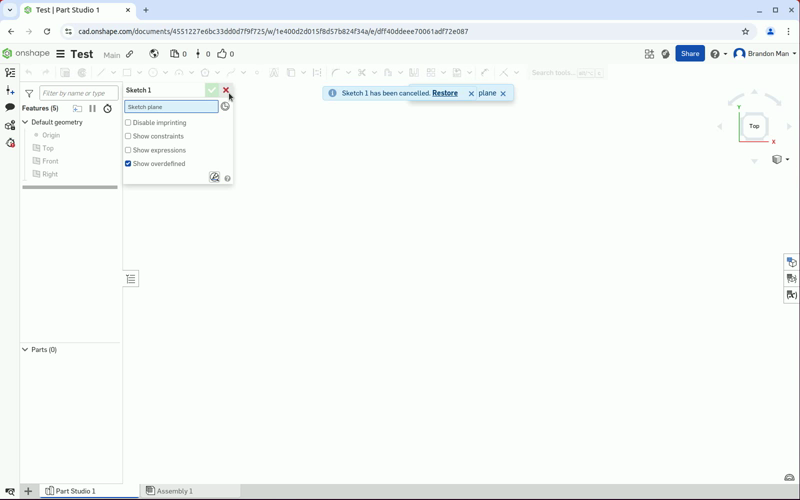
mouse_move(73, 150)
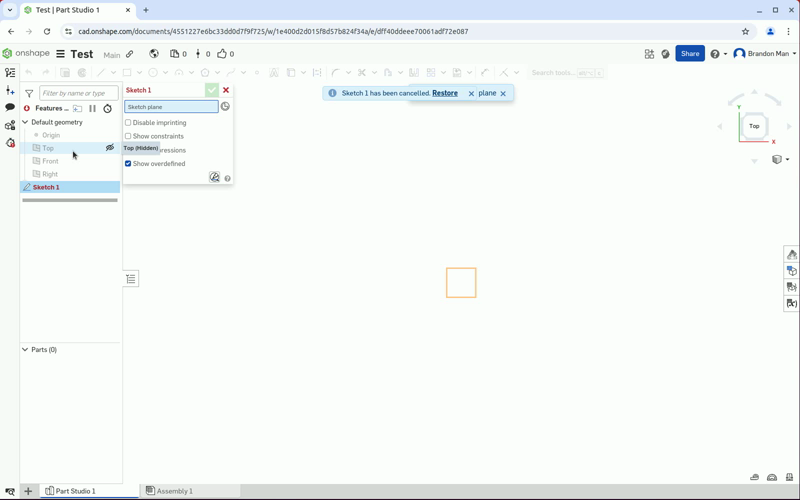
click(73, 150)
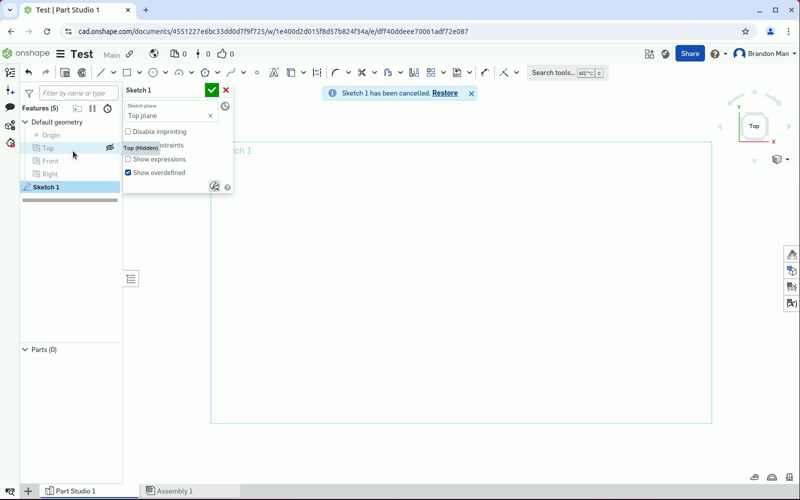
mouse_move(73, 352)
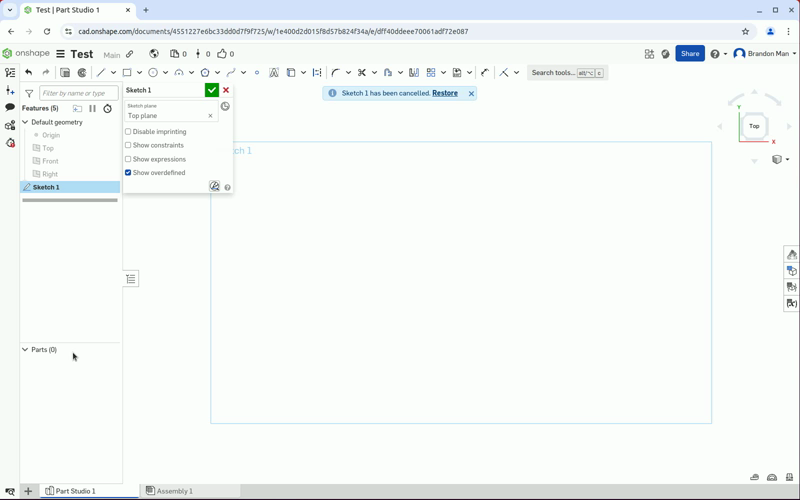
key(y)
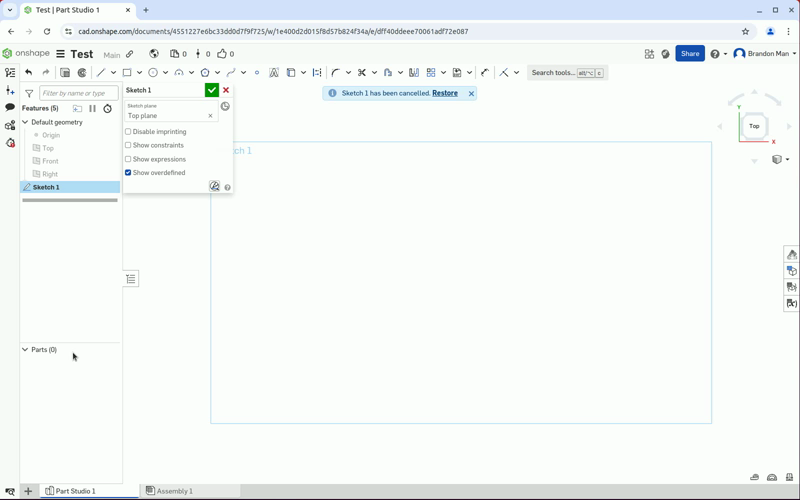
key(l)
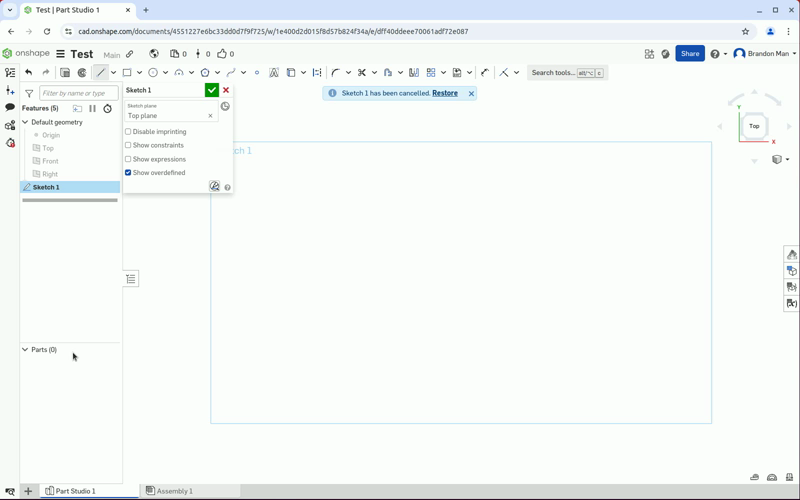
key_down(shift)
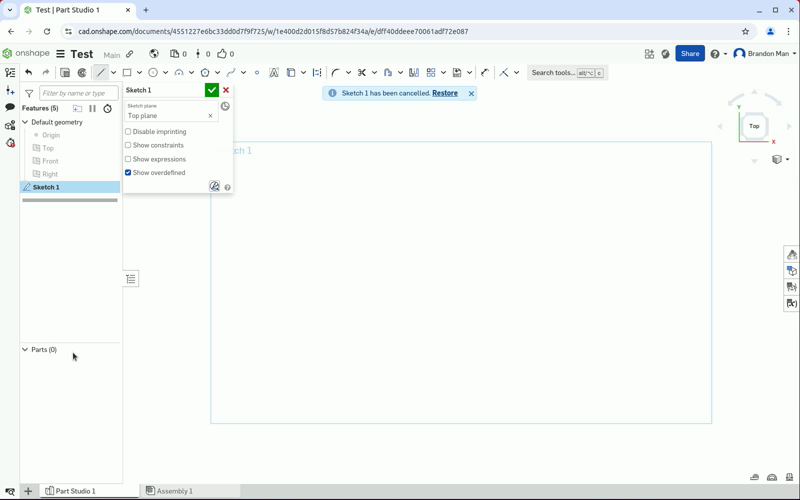
mouse_move(349, 375)
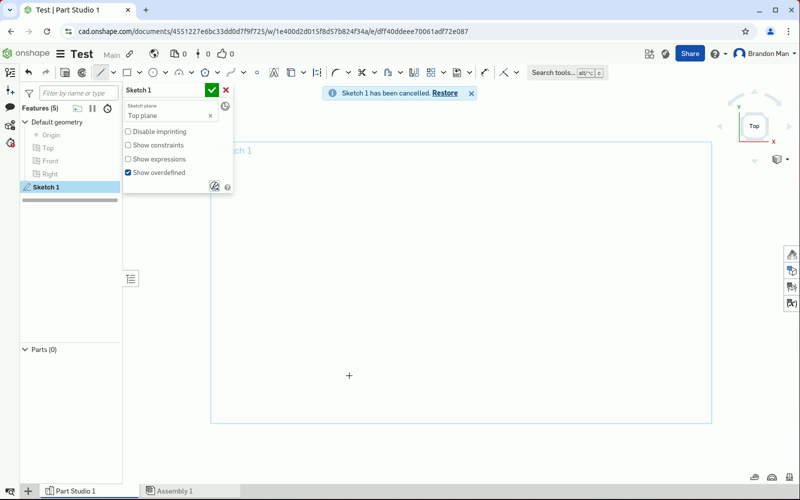
click(349, 375)
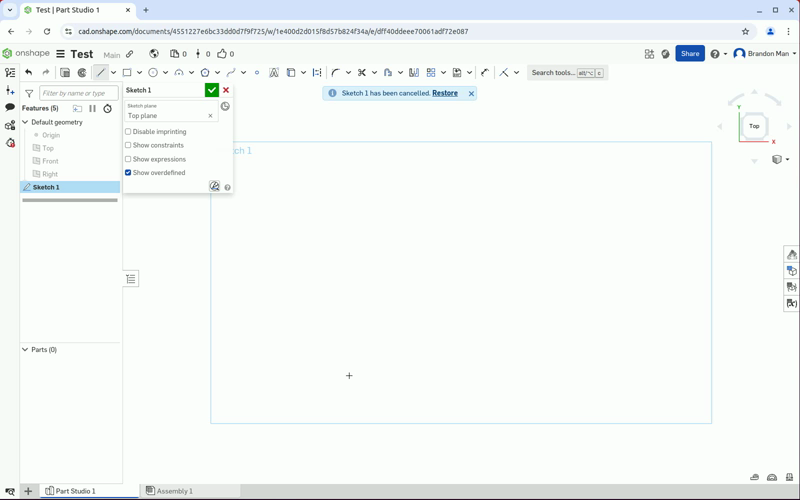
key_up(shift)
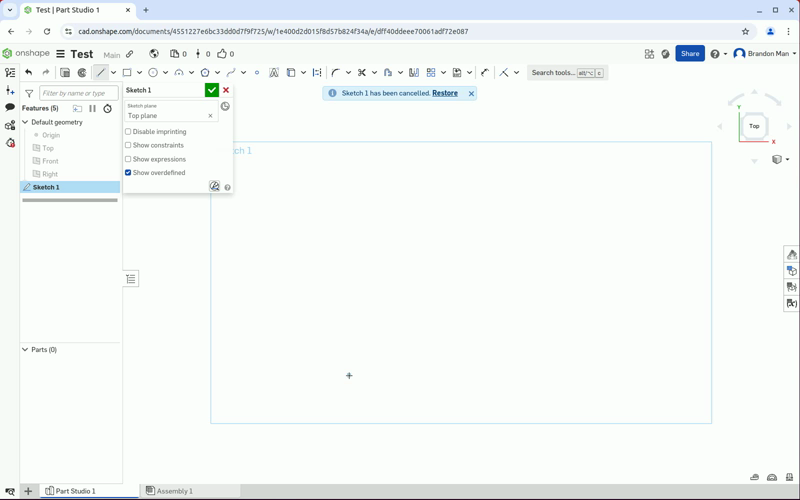
key_down(shift)
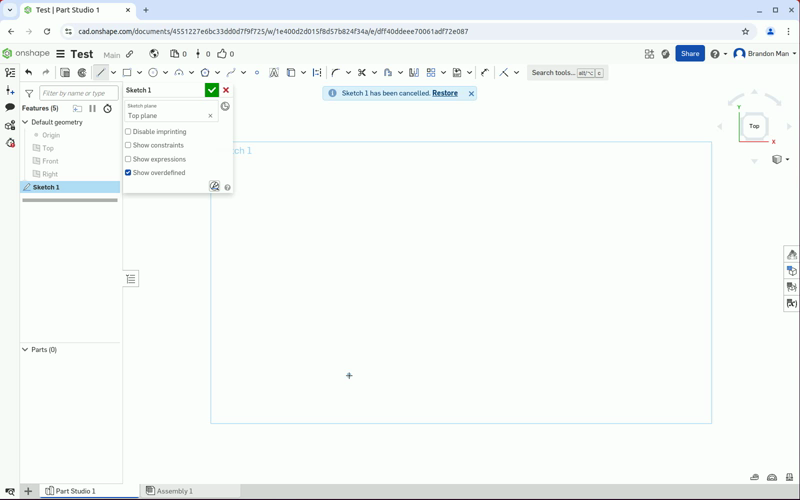
mouse_move(553, 375)
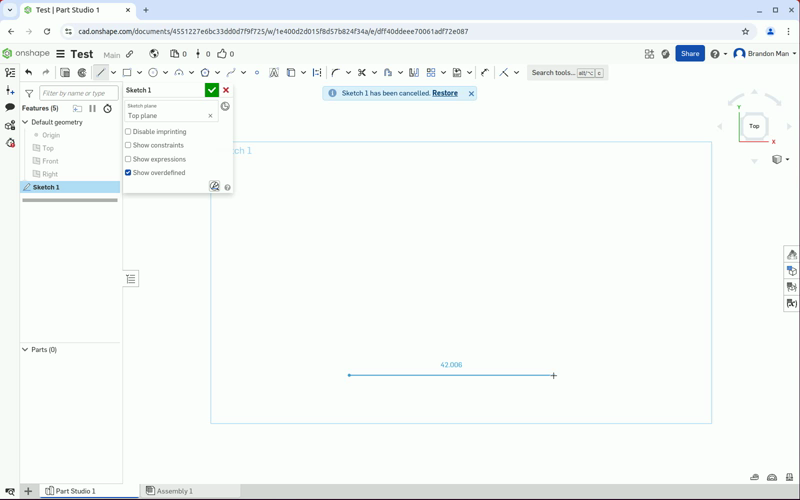
click(553, 375)
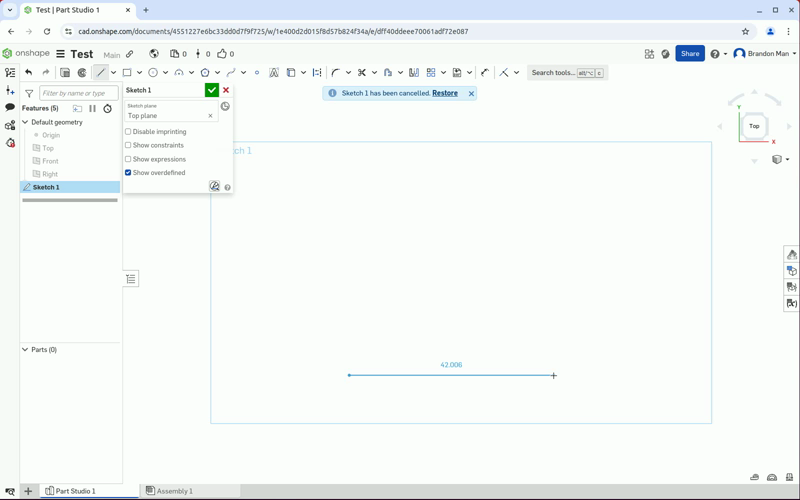
key_up(shift)
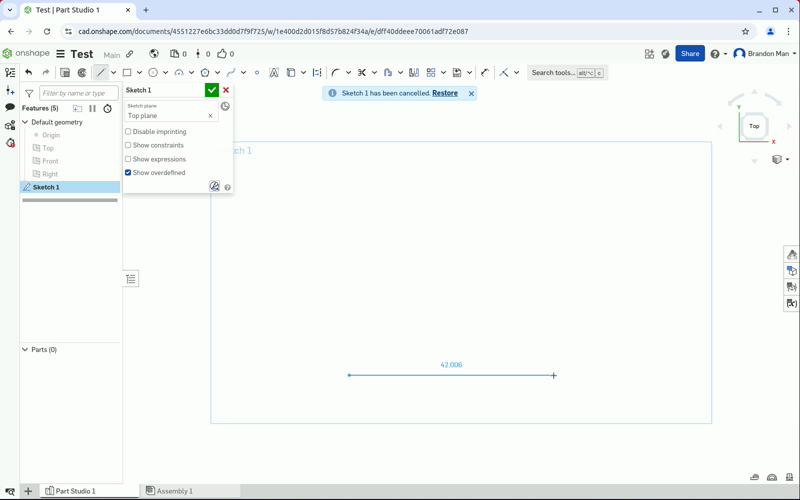
key_down(shift)
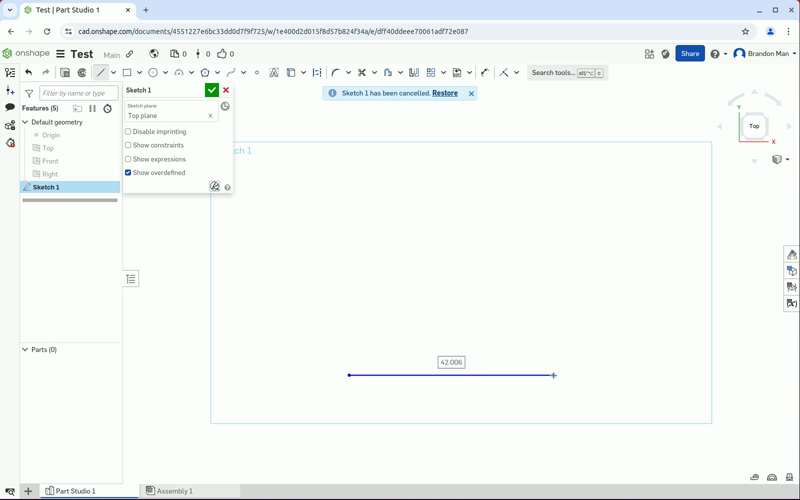
mouse_move(553, 171)
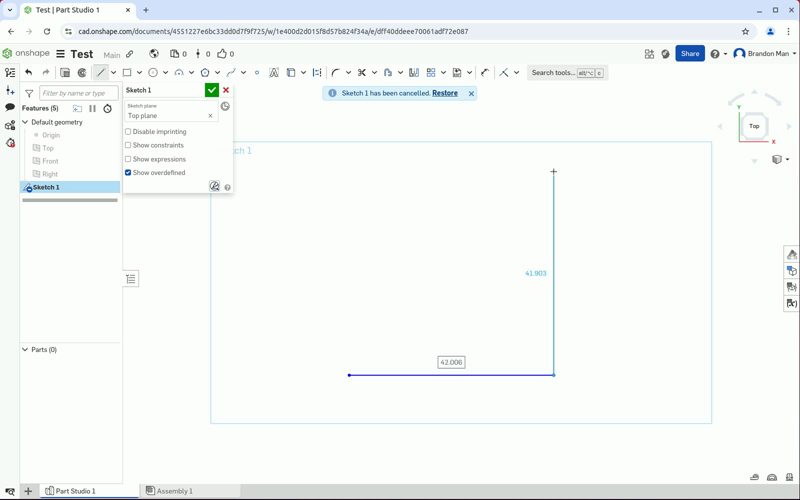
click(553, 171)
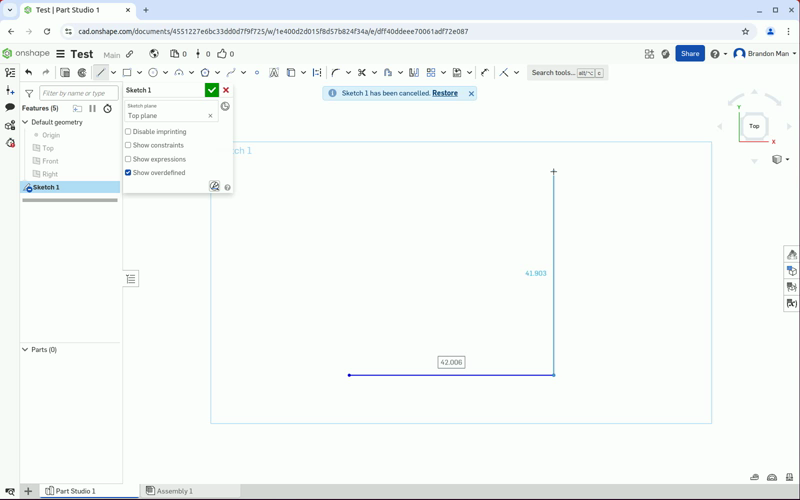
key_up(shift)
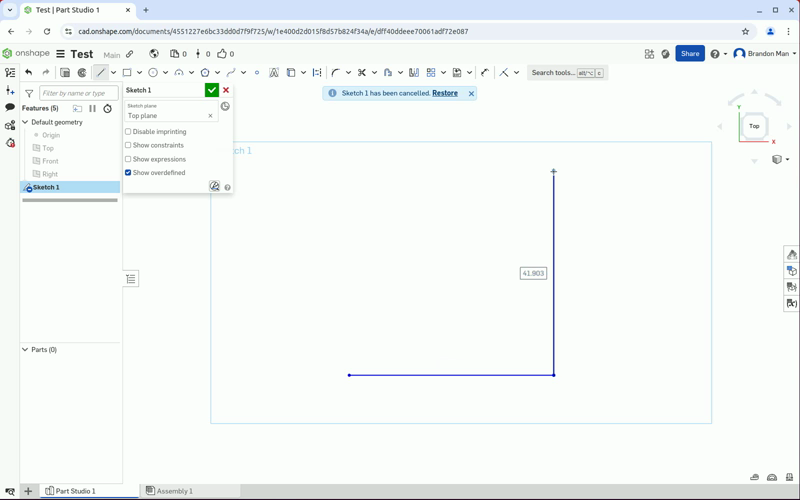
key_down(shift)
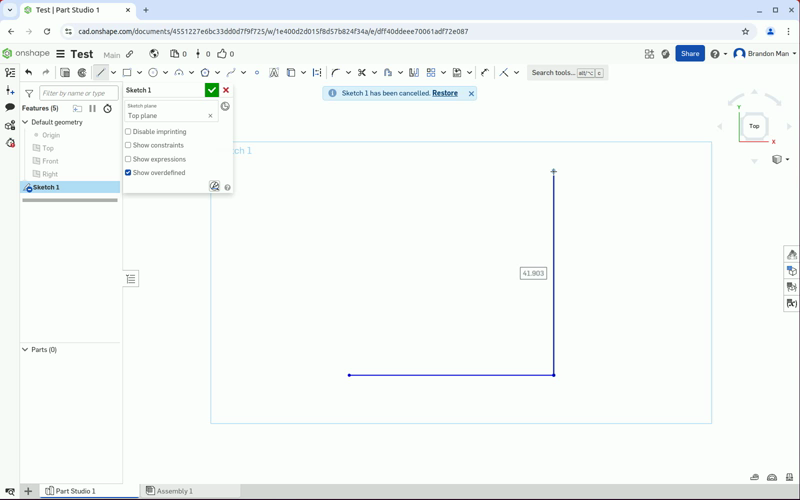
mouse_move(349, 171)
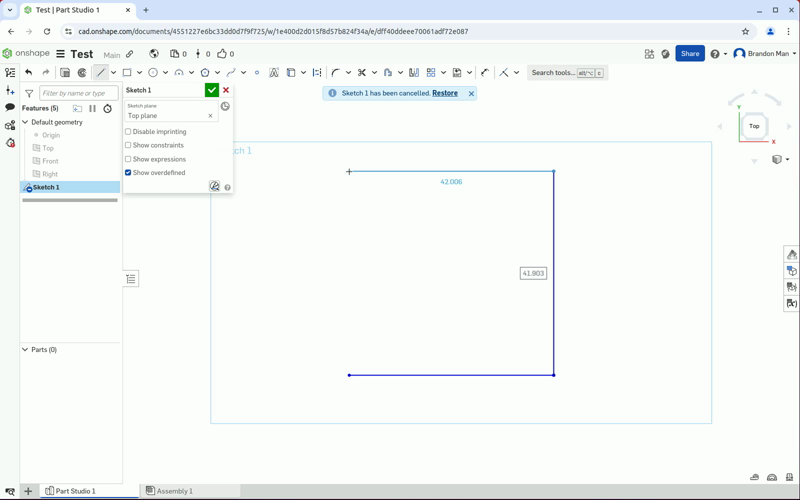
click(349, 171)
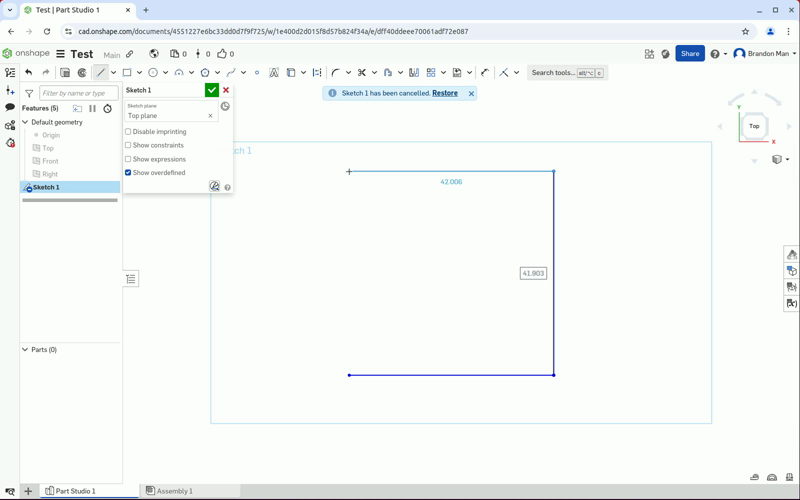
key_up(shift)
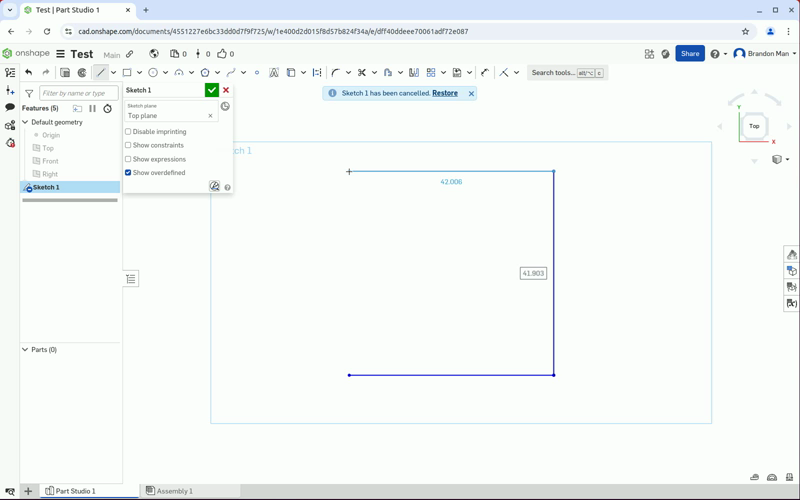
key_down(shift)
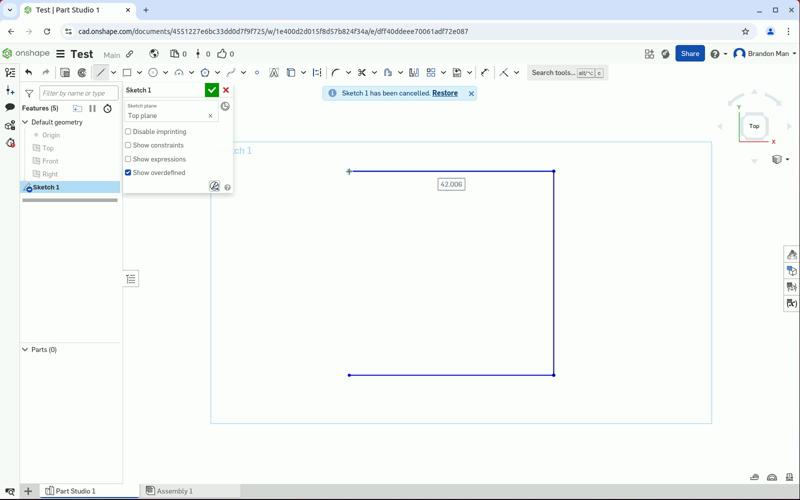
mouse_move(349, 375)
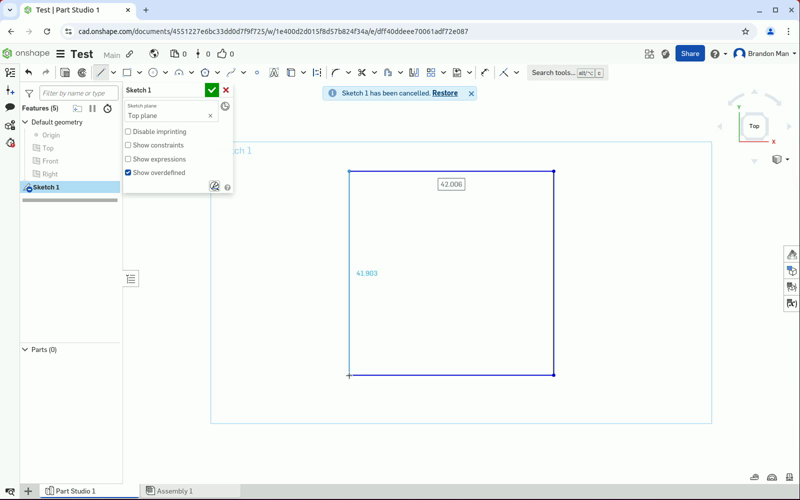
key_up(shift)
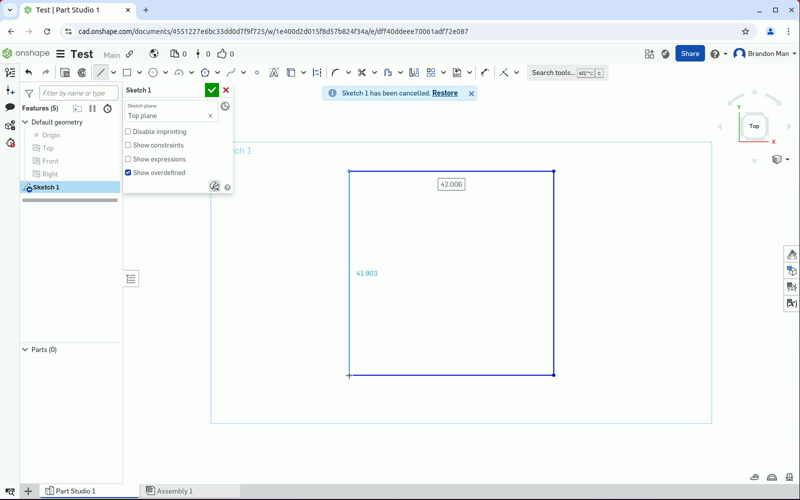
click(349, 375)
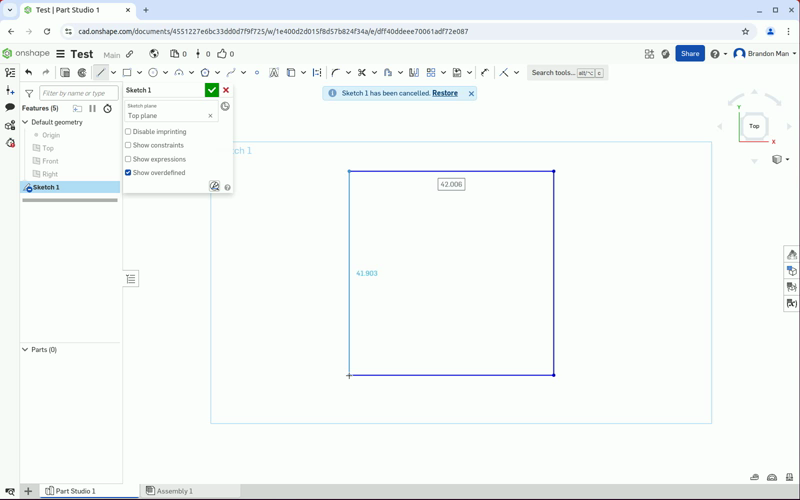
key(esc)
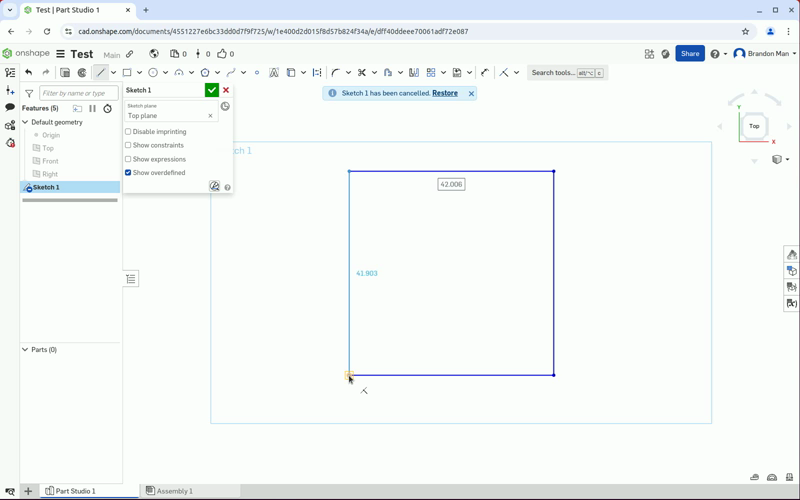
mouse_move(497, 253)
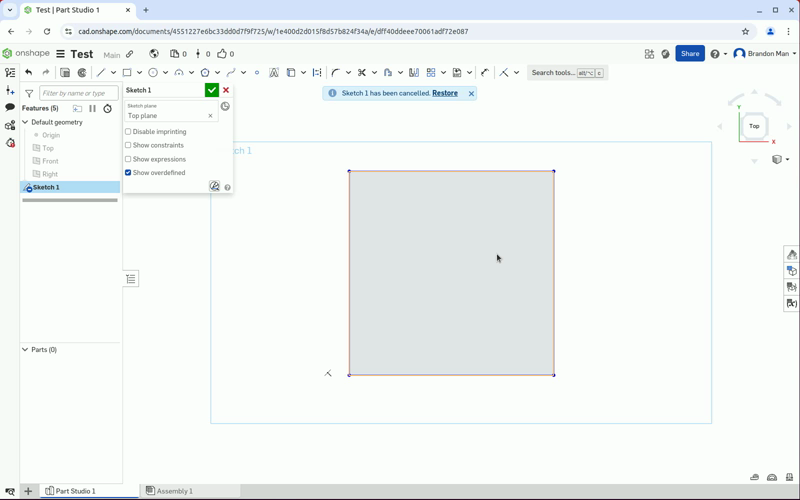
click(497, 253)
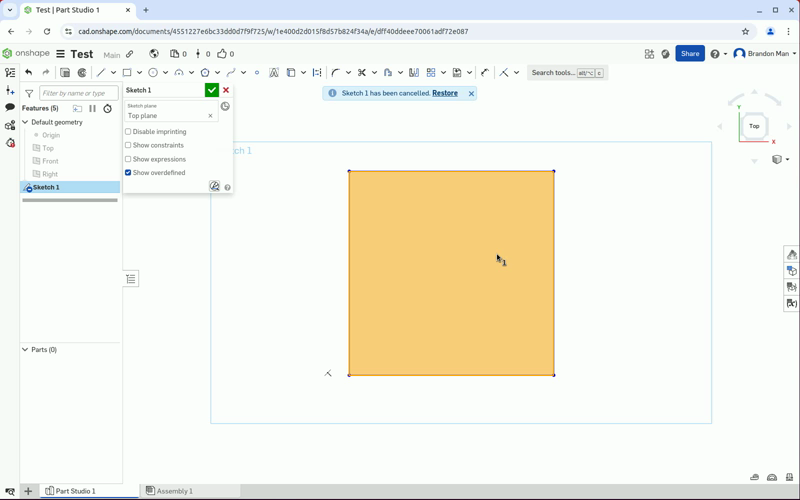
mouse_move(73, 352)
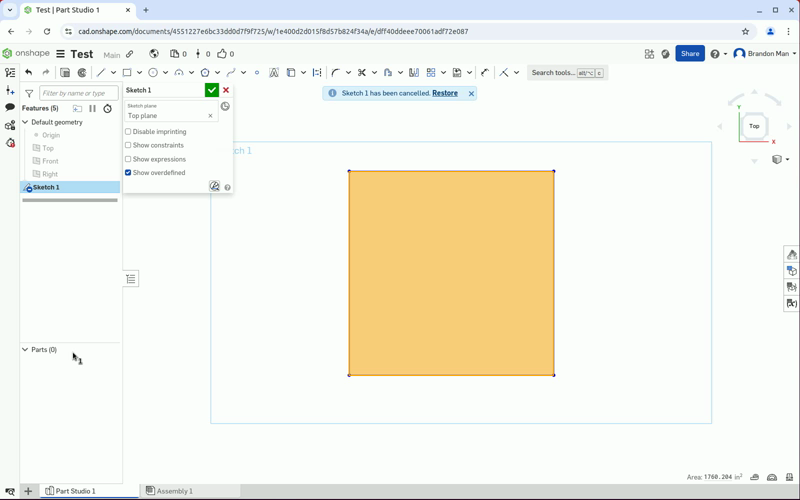
key(shift+y)
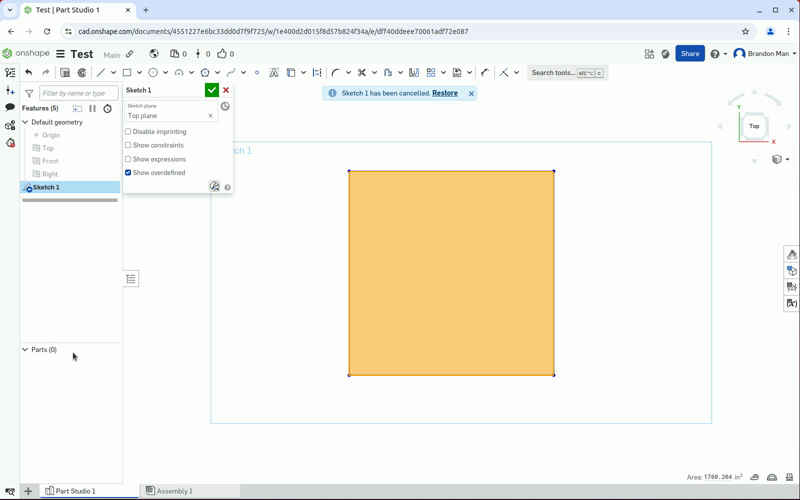
key(shift+e)
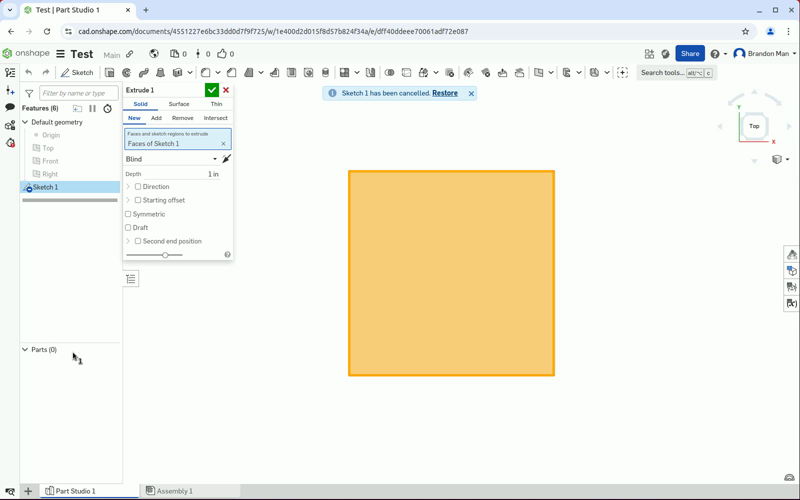
mouse_move(143, 106)
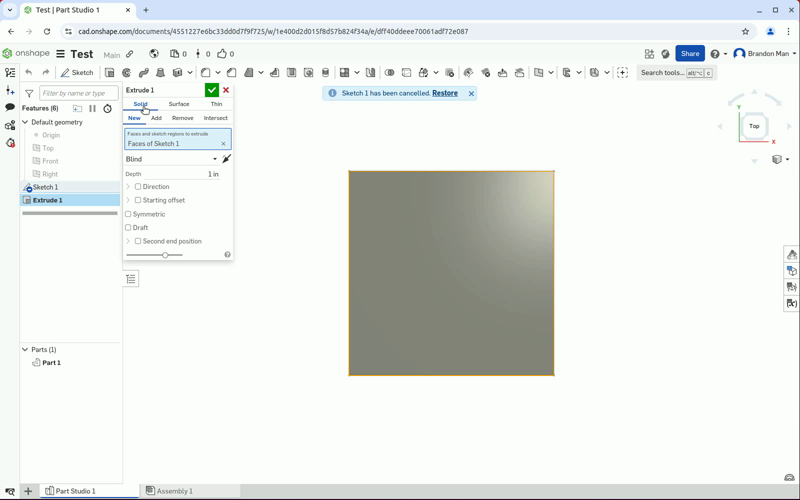
click(143, 106)
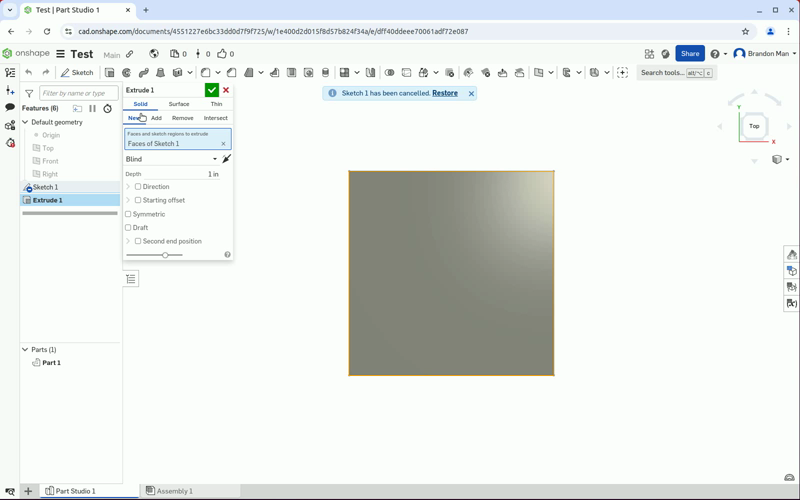
mouse_move(137, 120)
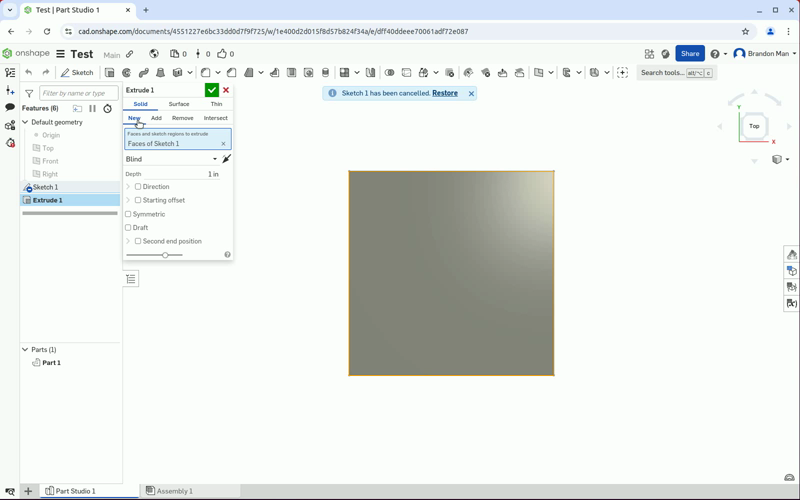
click(137, 120)
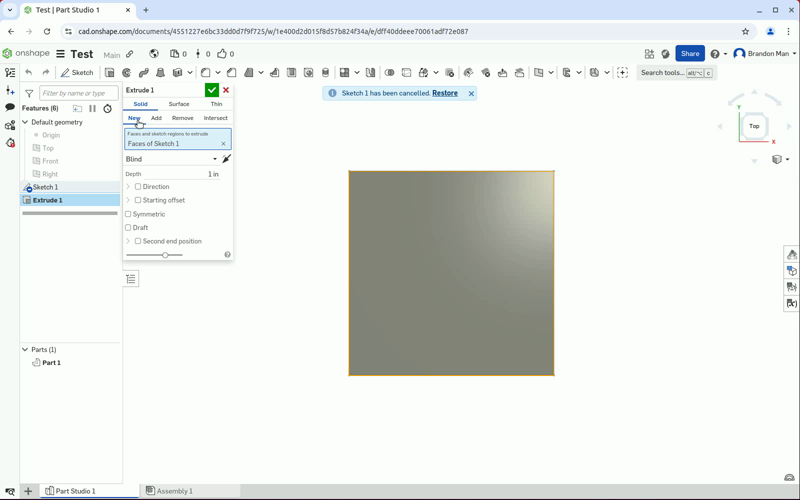
key(tab, 4)
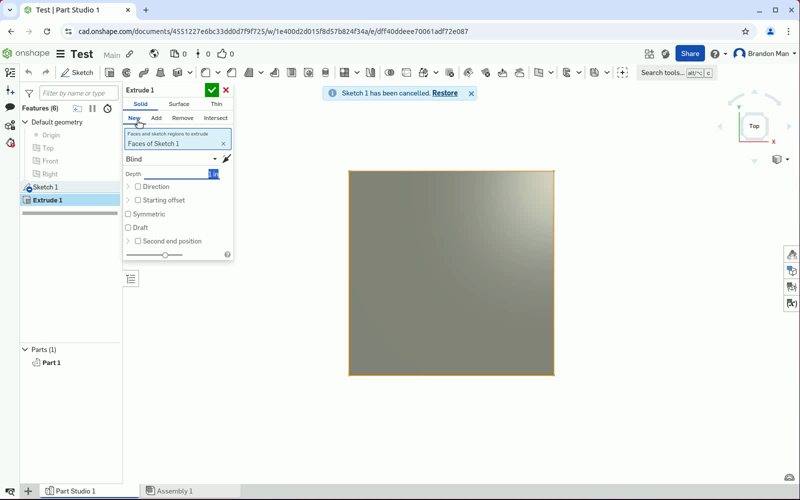
text(4.333)
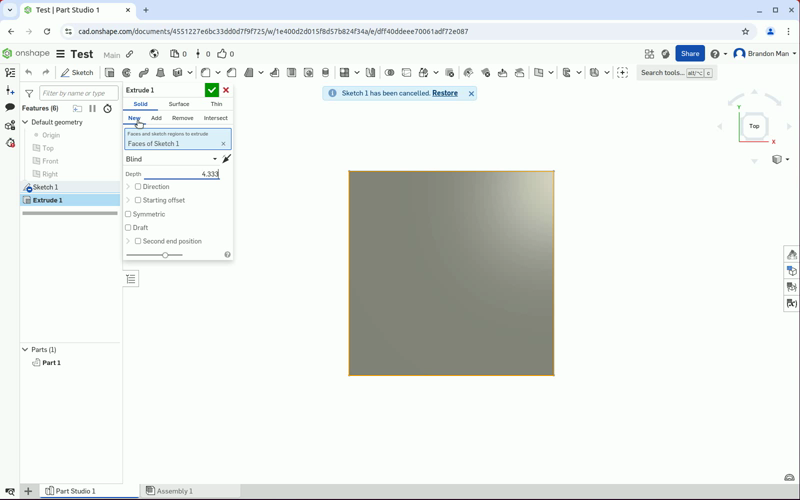
key(enter)
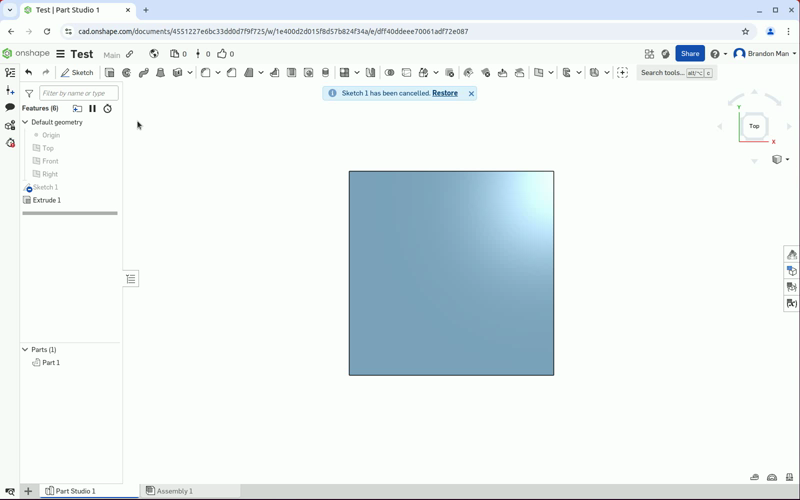
key(shift+h)
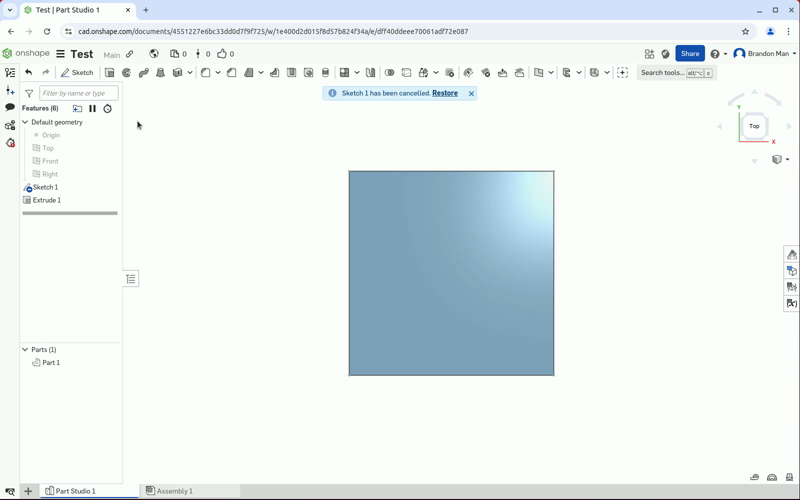
key(shift+h)
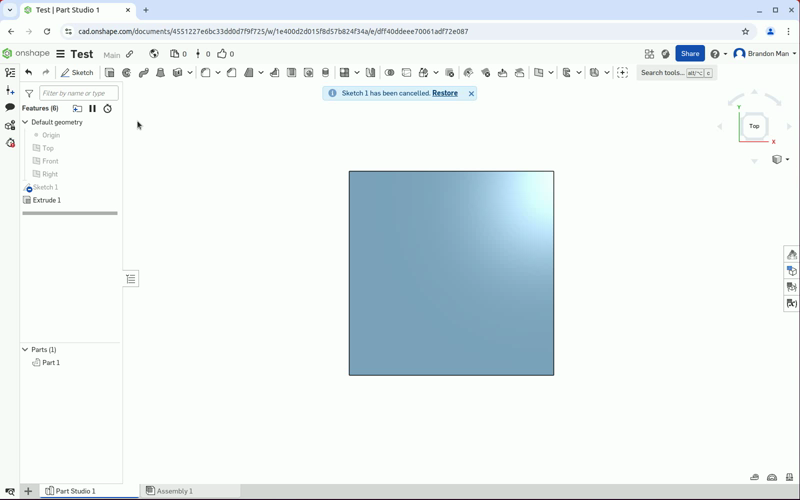
mouse_move(73, 189)
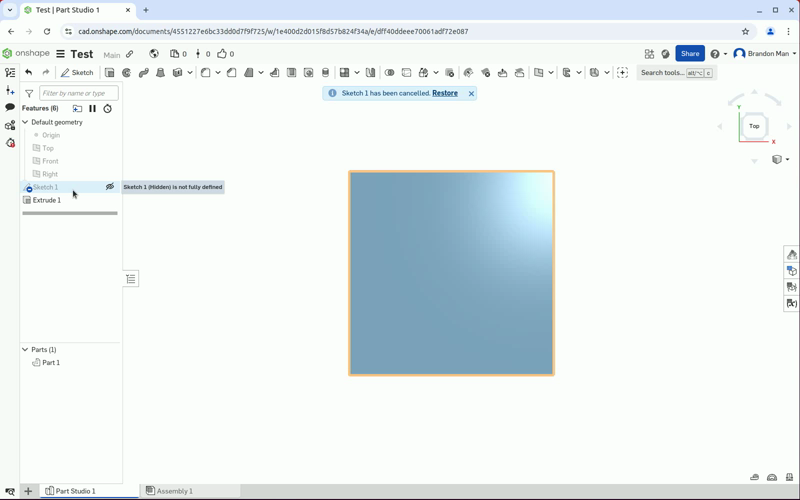
click(73, 189)
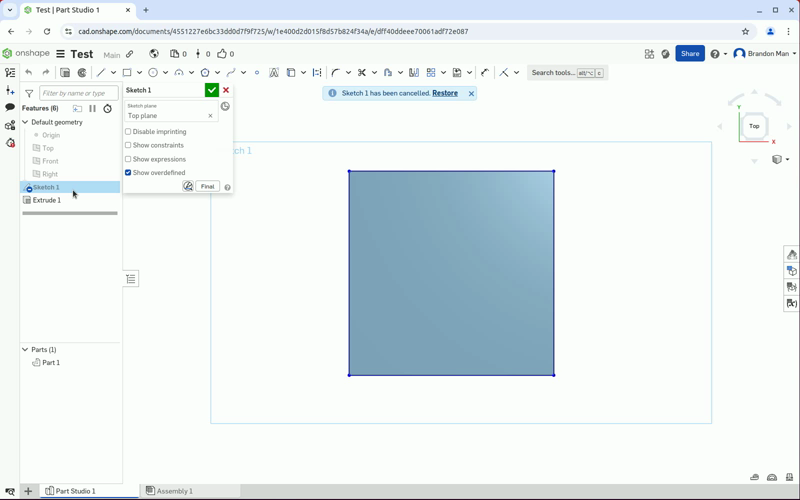
mouse_move(229, 92)
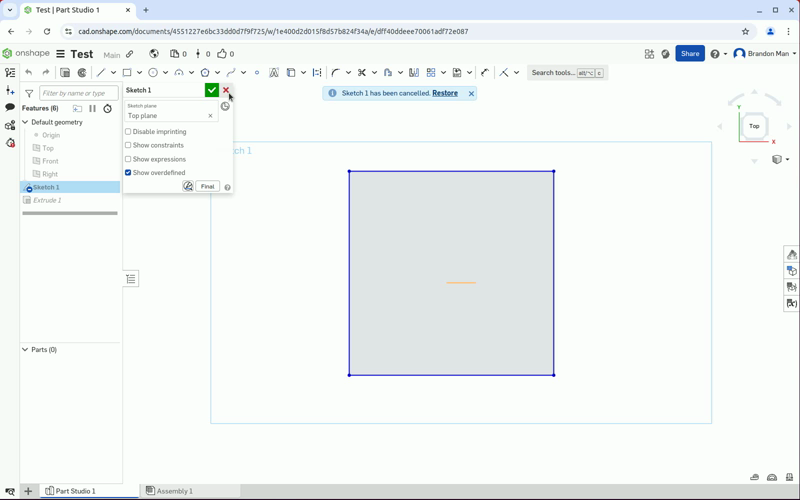
click(229, 92)
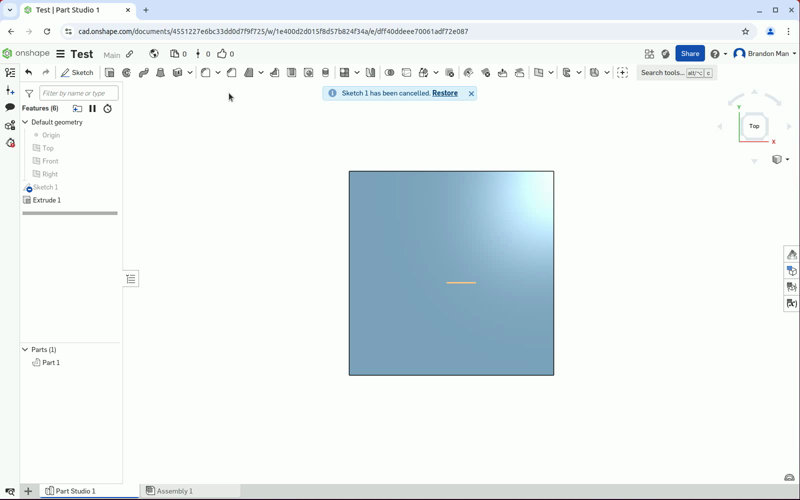
mouse_move(541, 75)
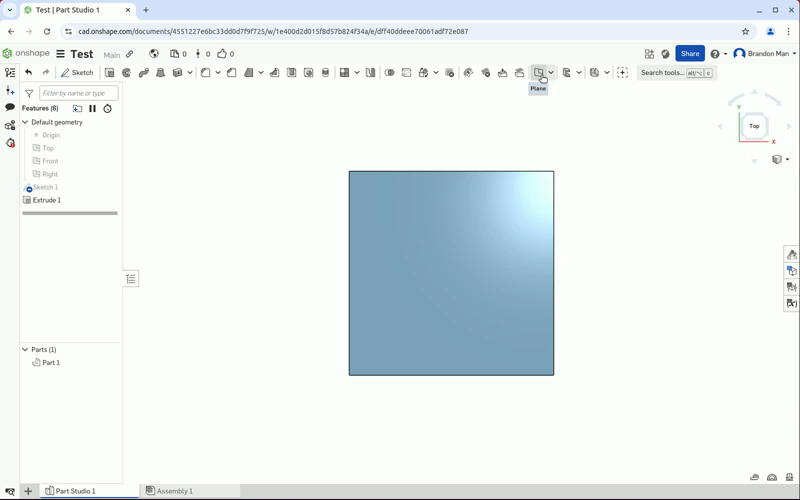
click(541, 75)
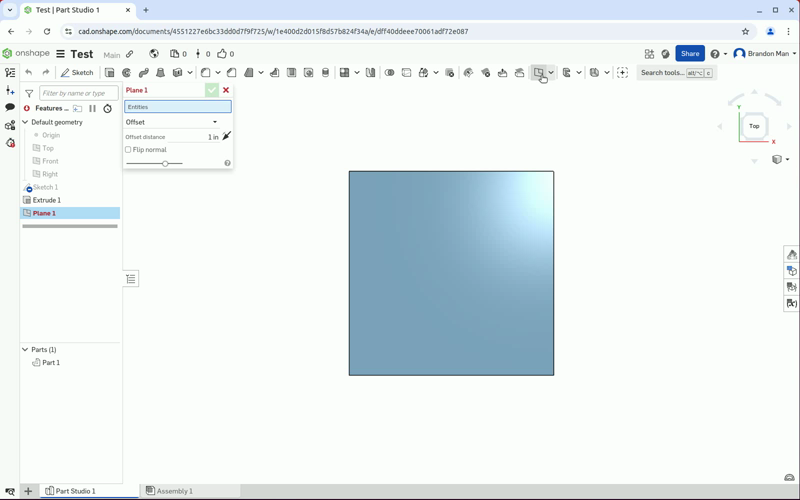
mouse_move(73, 150)
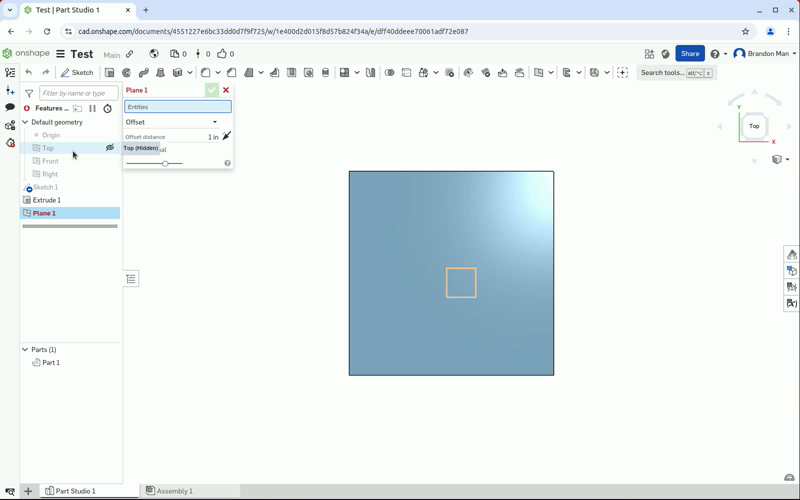
click(73, 150)
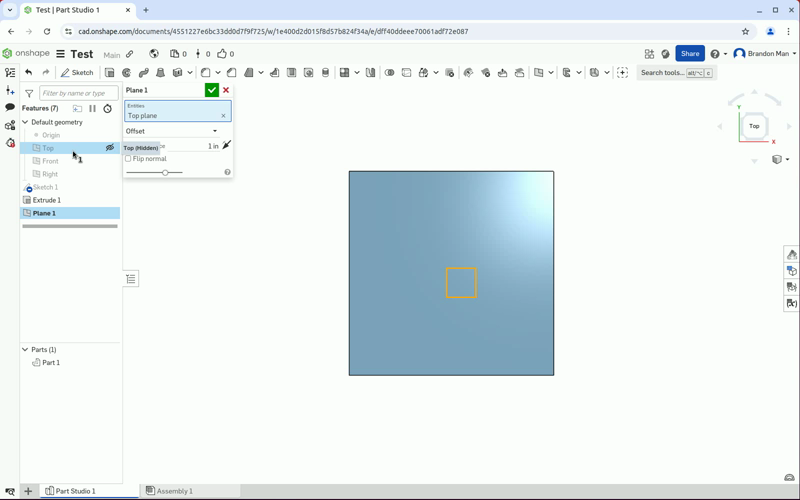
key(tab, 2)
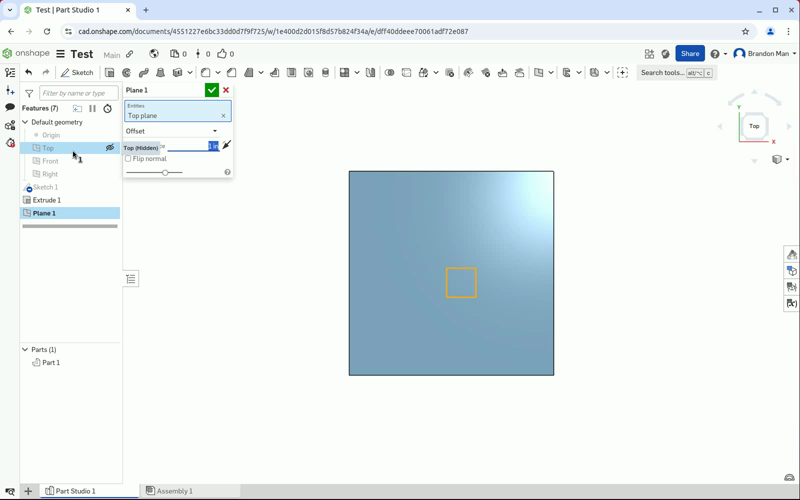
text(4.344)
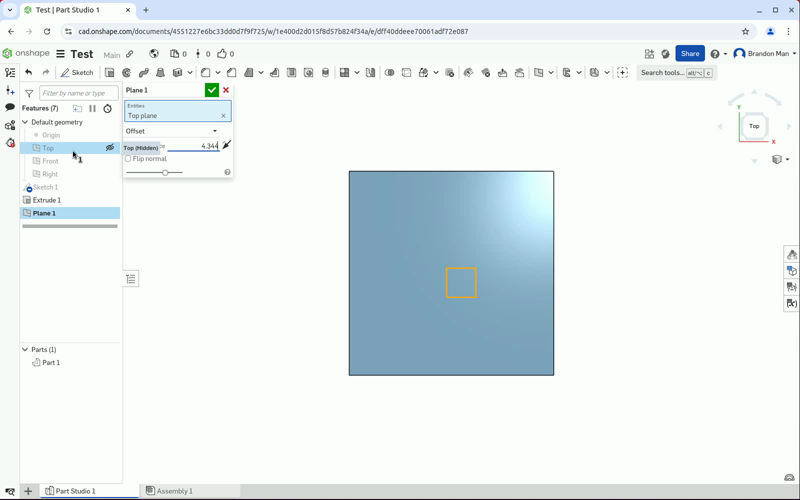
key(enter, 2)
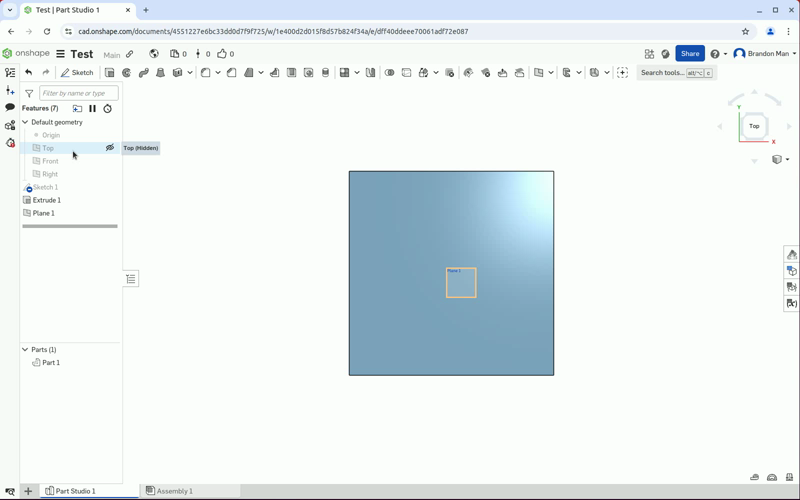
key(shift+s)
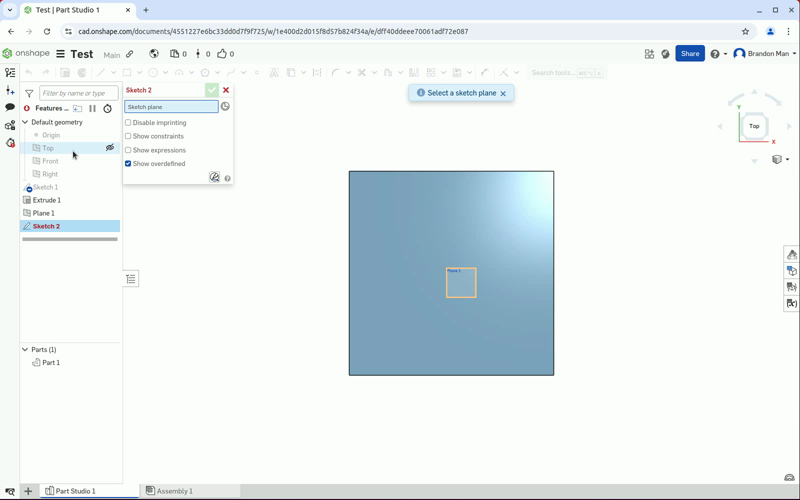
mouse_move(73, 215)
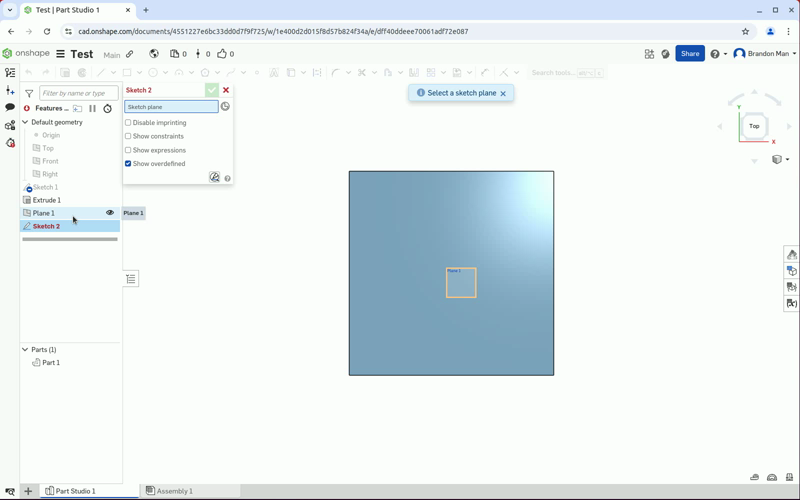
click(73, 215)
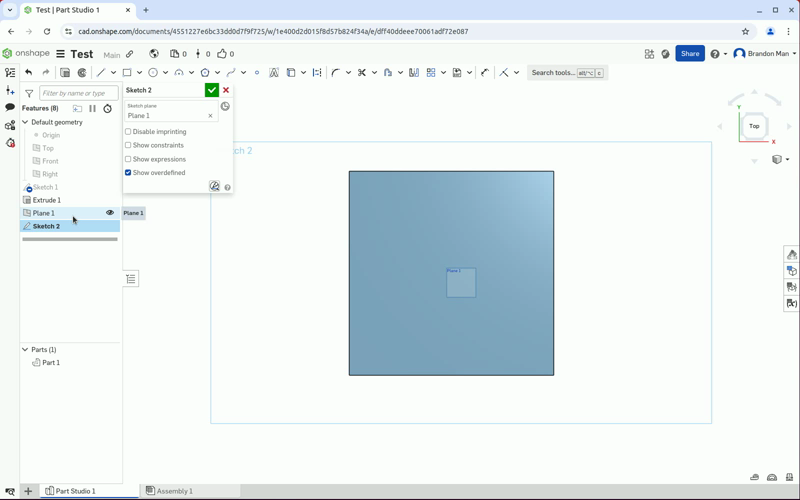
mouse_move(73, 352)
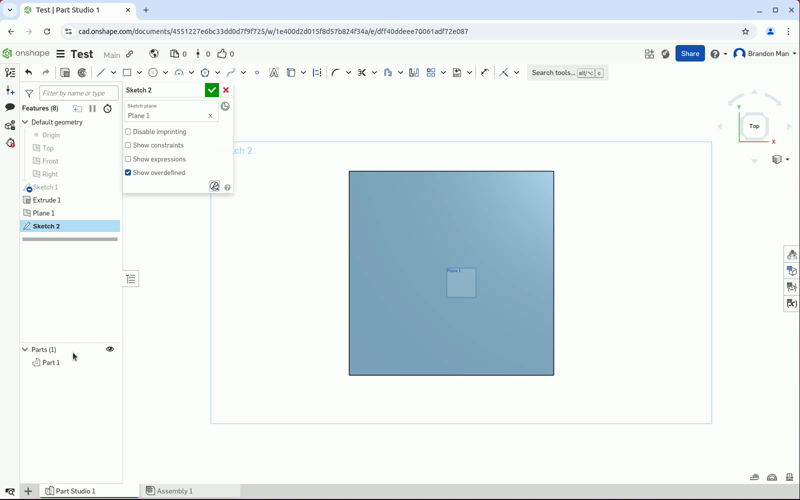
key(y)
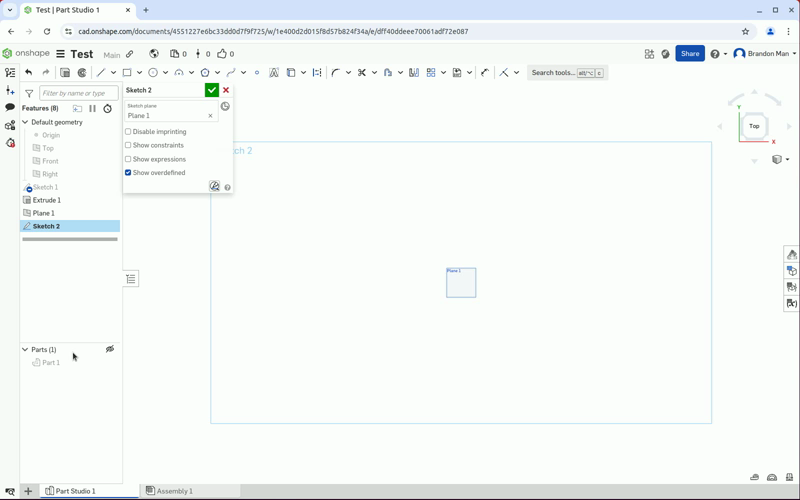
key(l)
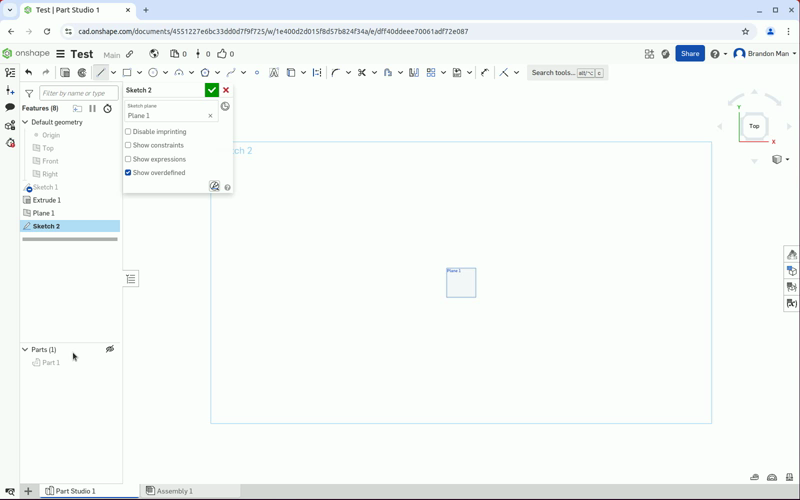
key_down(shift)
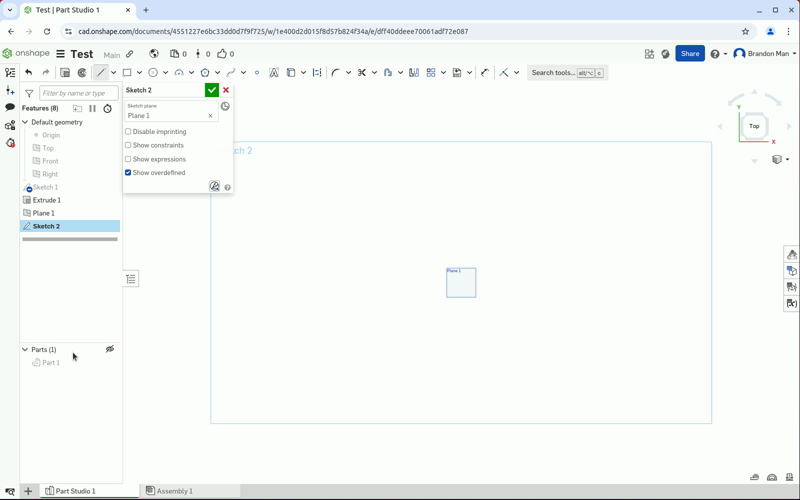
mouse_move(359, 365)
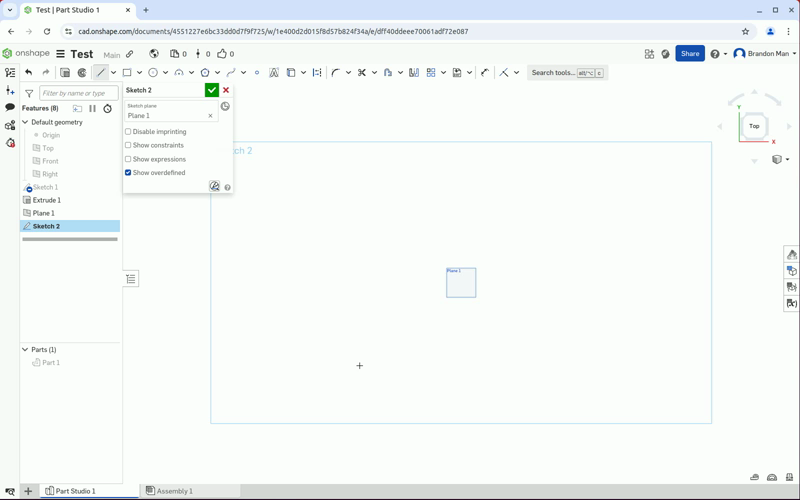
click(359, 365)
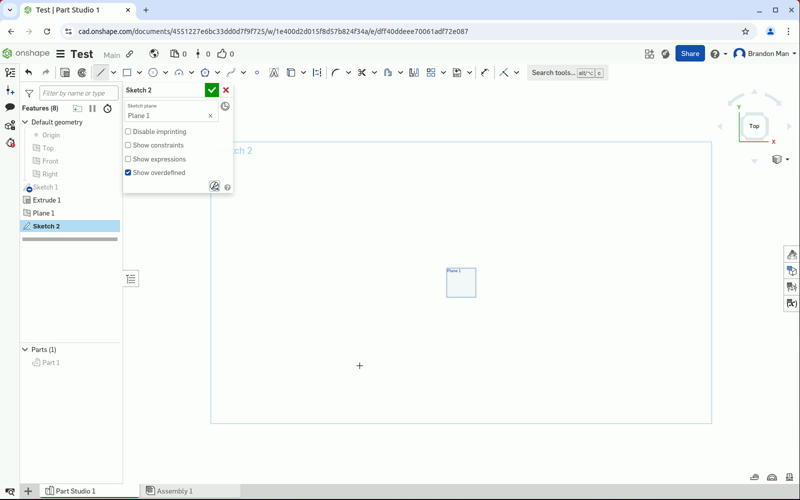
key_up(shift)
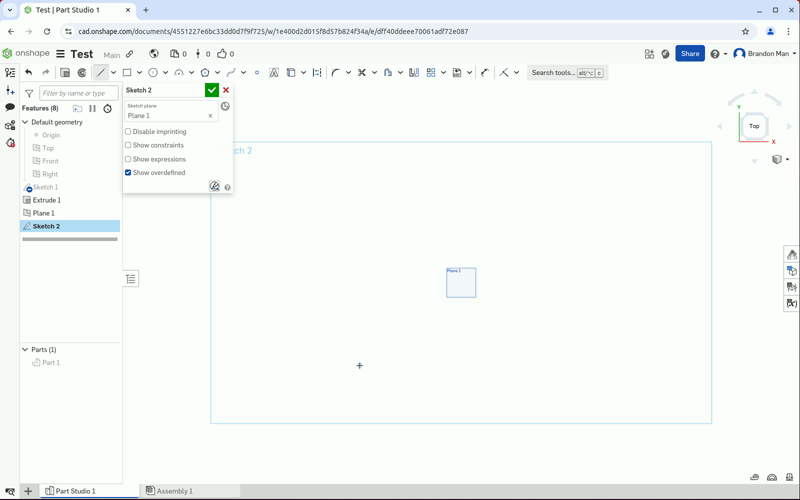
key_down(shift)
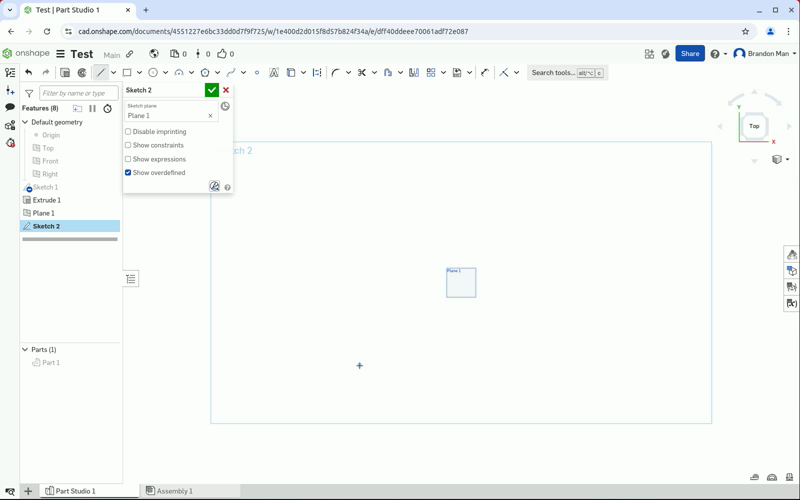
mouse_move(544, 365)
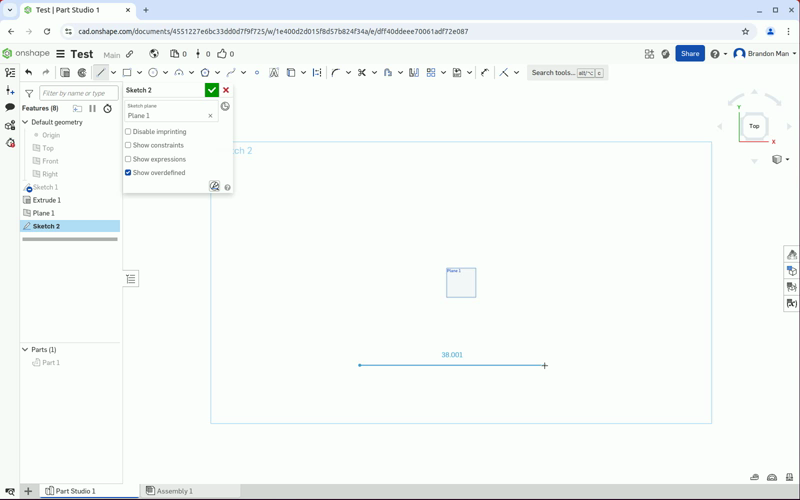
click(544, 365)
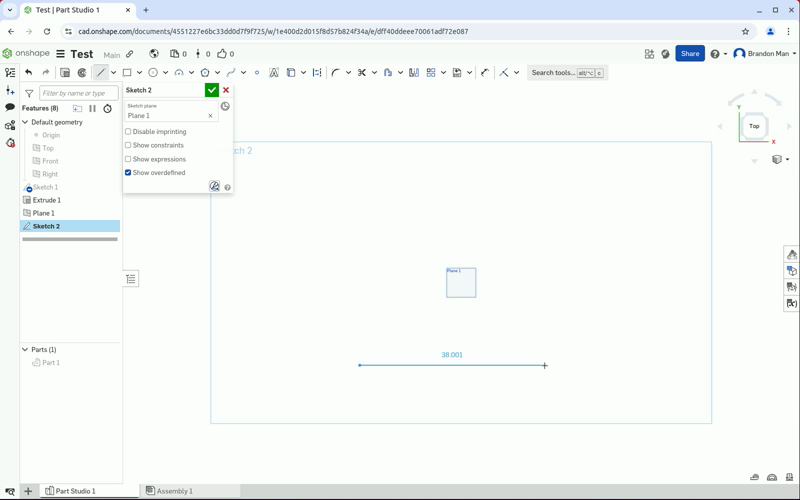
key_up(shift)
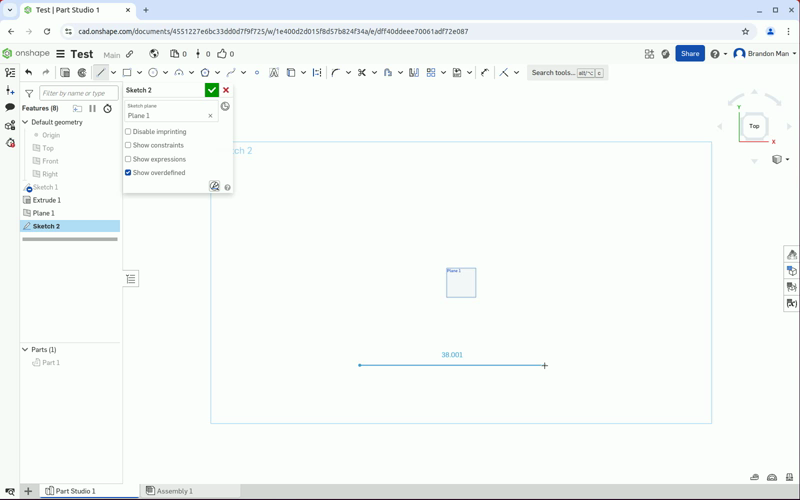
key_down(shift)
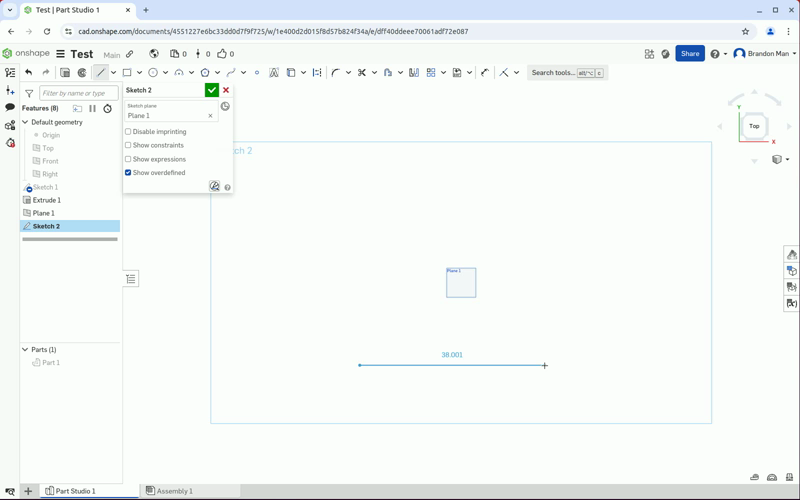
mouse_move(544, 180)
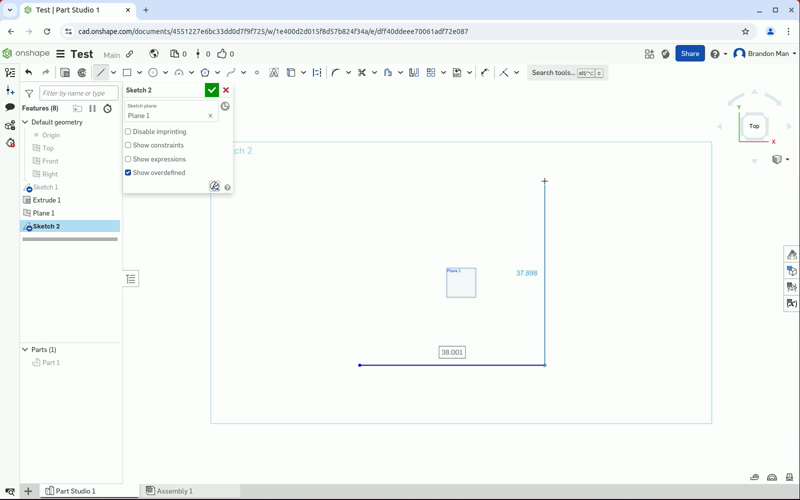
click(544, 180)
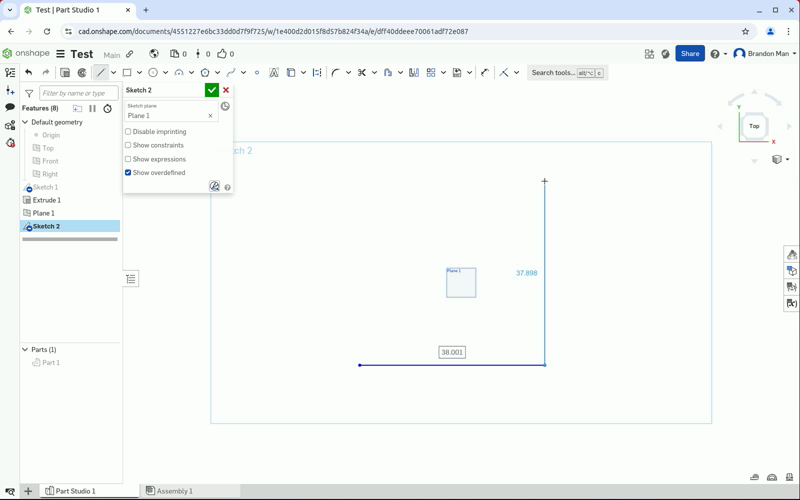
key_up(shift)
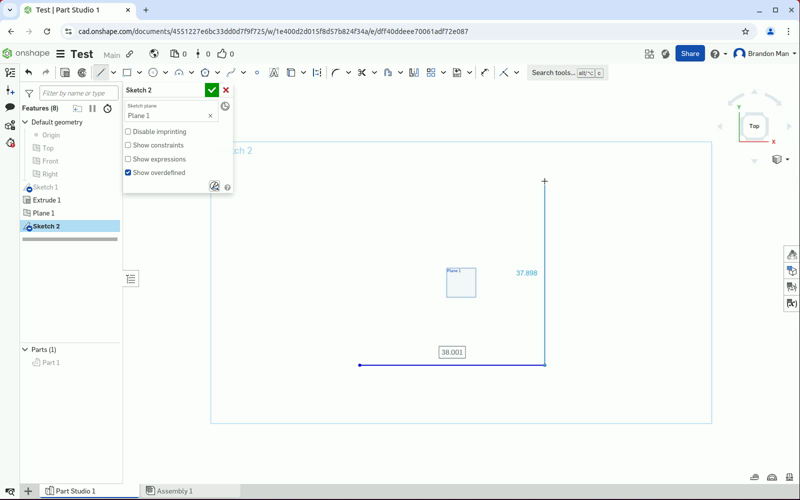
key_down(shift)
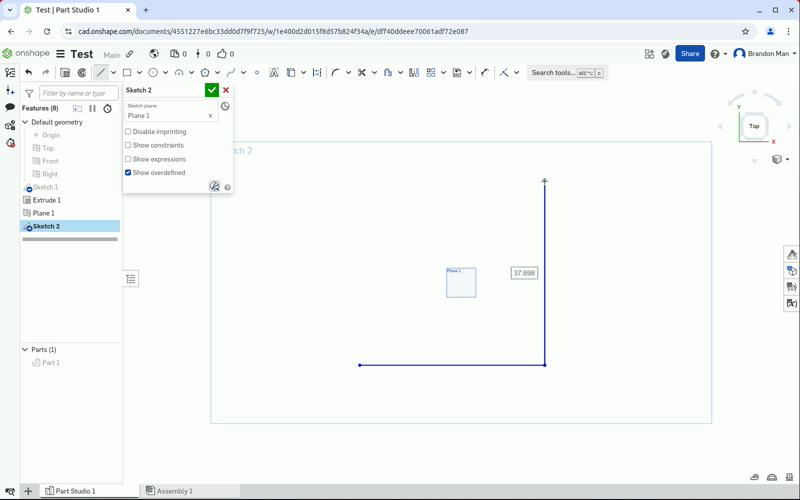
mouse_move(359, 180)
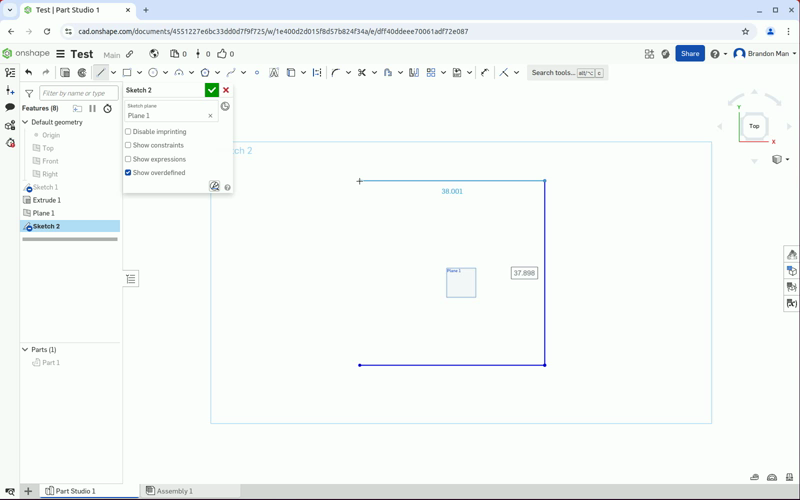
click(359, 180)
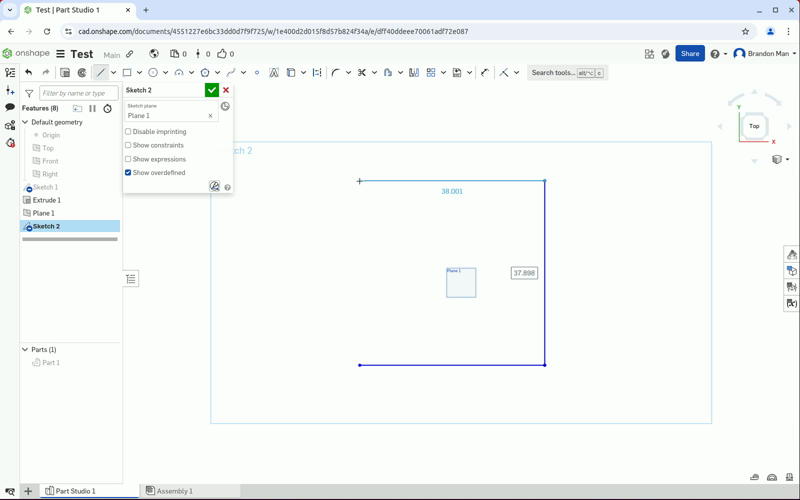
key_up(shift)
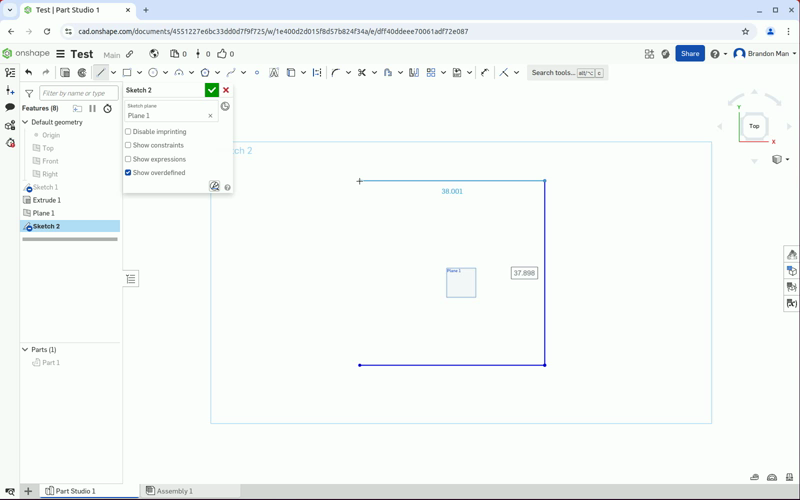
key_down(shift)
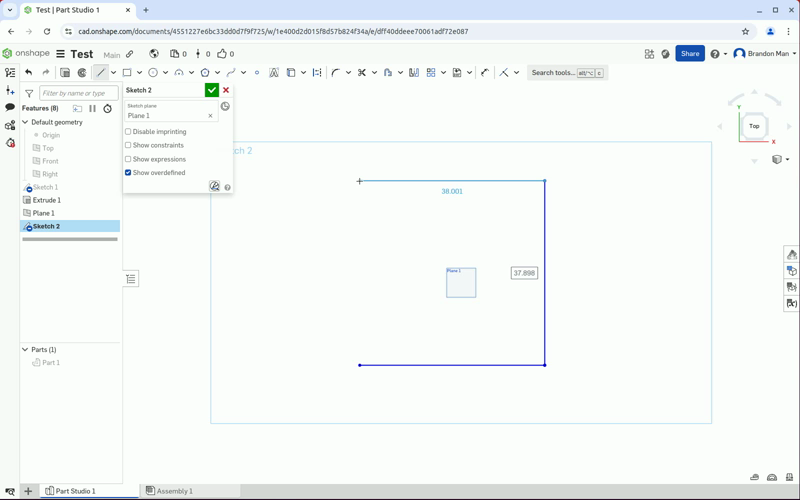
mouse_move(359, 365)
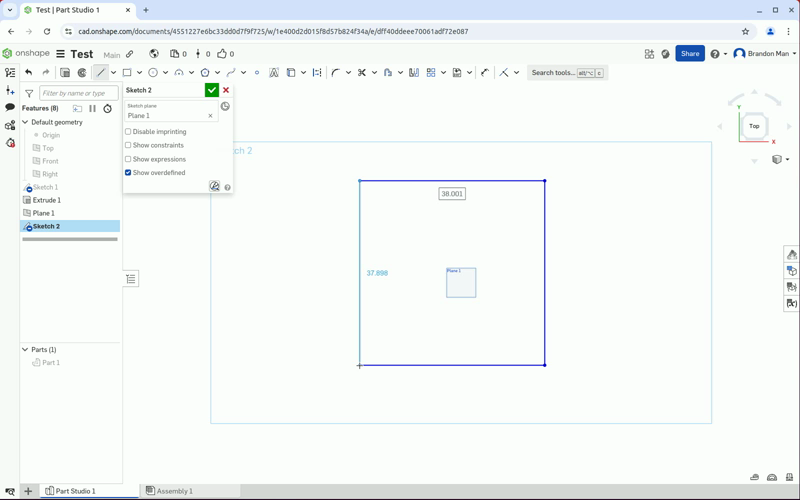
key_up(shift)
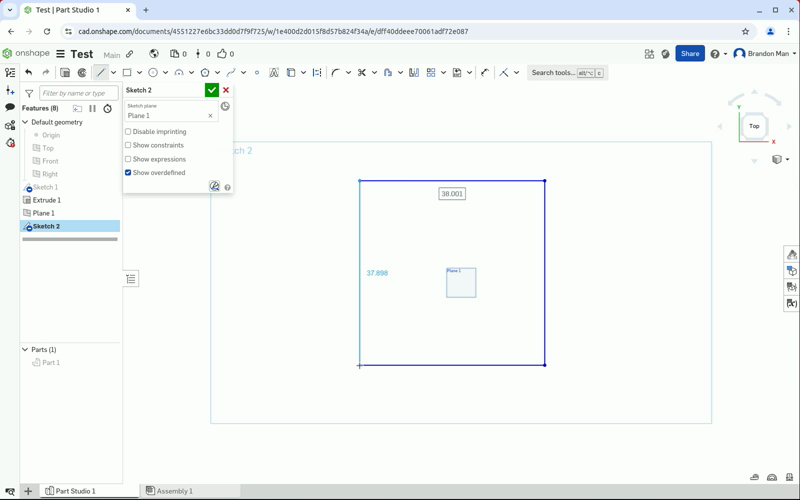
click(359, 365)
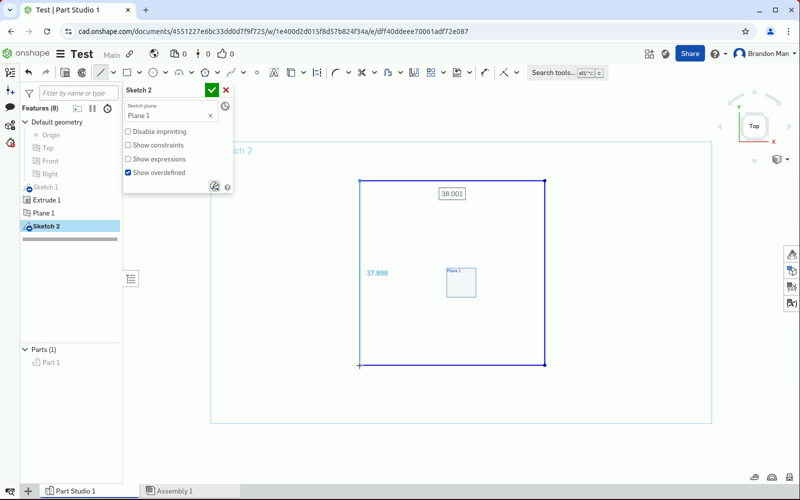
key(esc)
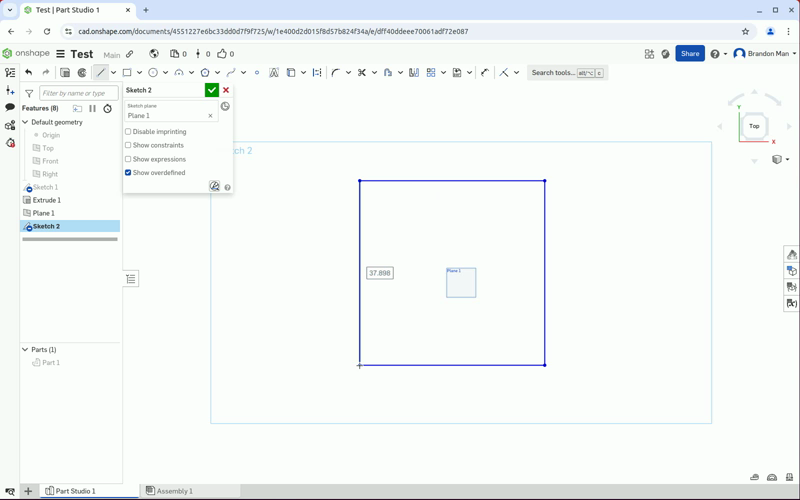
mouse_move(391, 302)
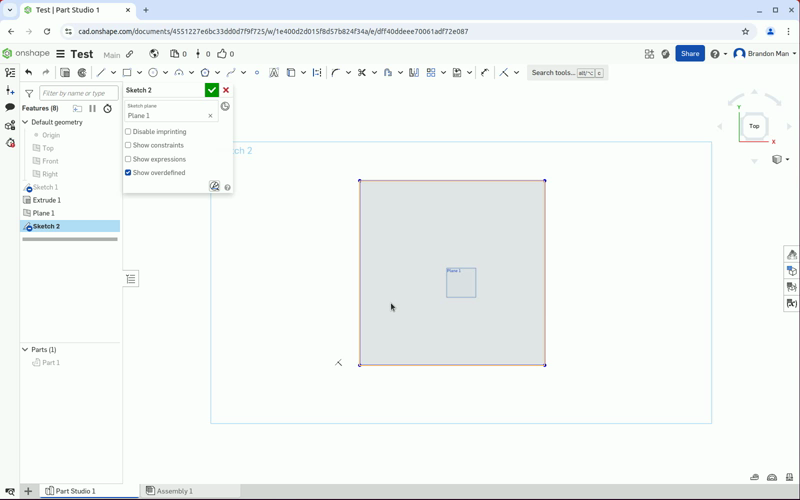
click(391, 302)
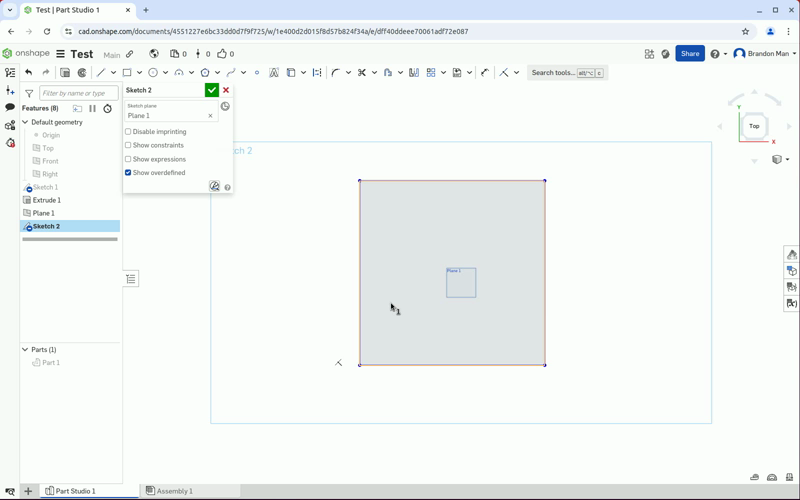
mouse_move(73, 352)
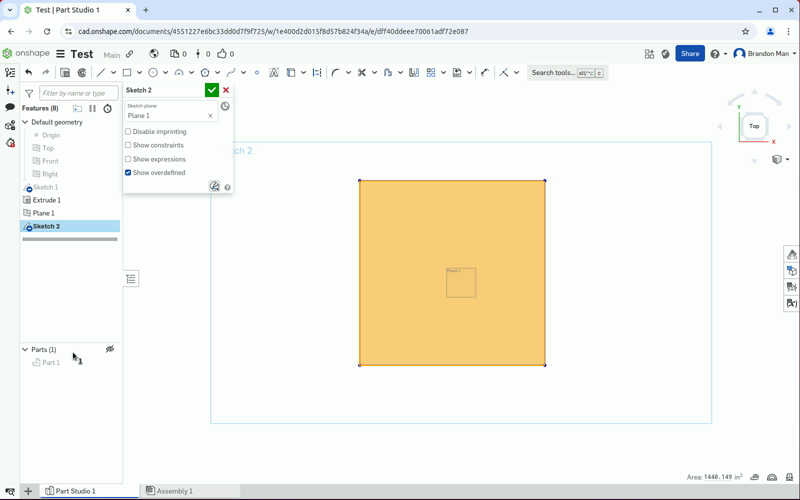
key(shift+y)
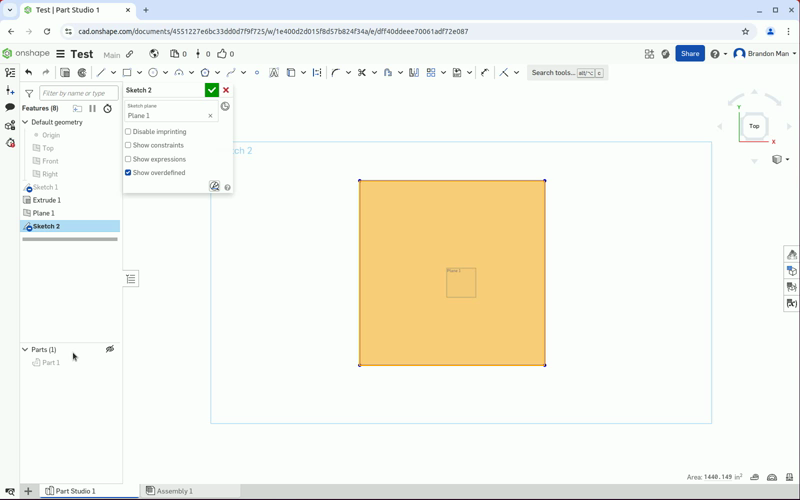
key(shift+e)
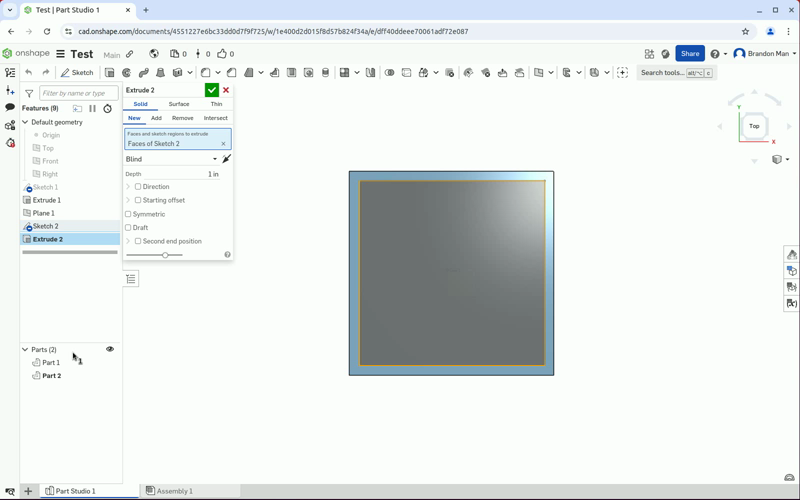
mouse_move(143, 106)
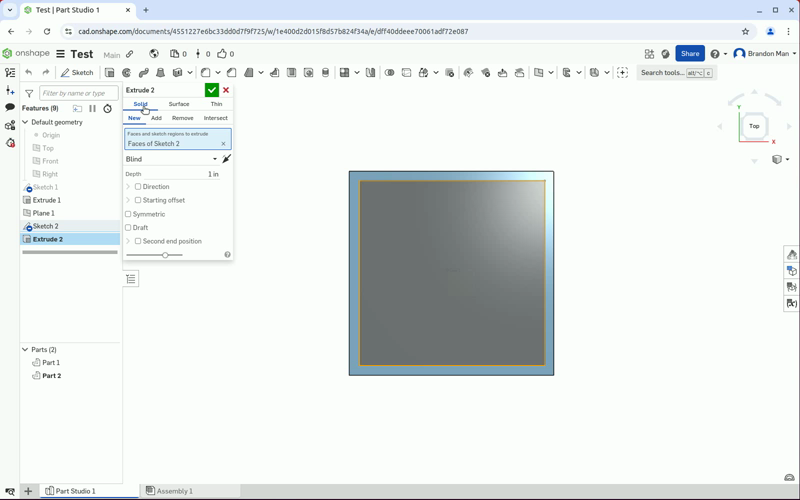
click(143, 106)
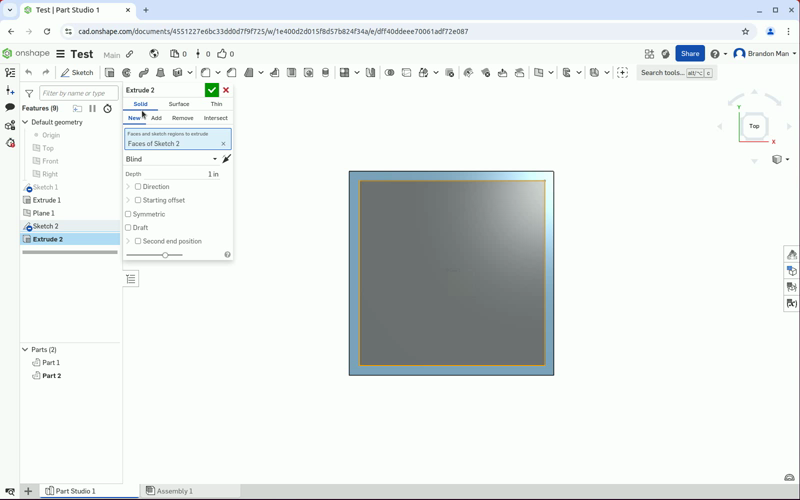
mouse_move(137, 120)
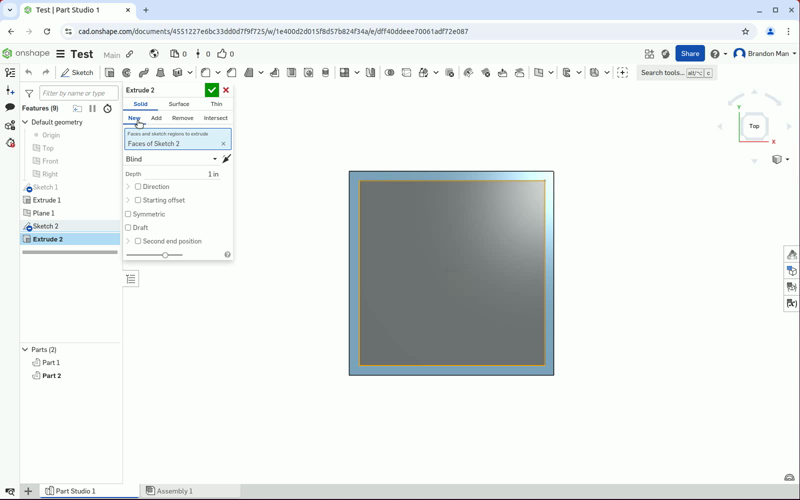
click(137, 120)
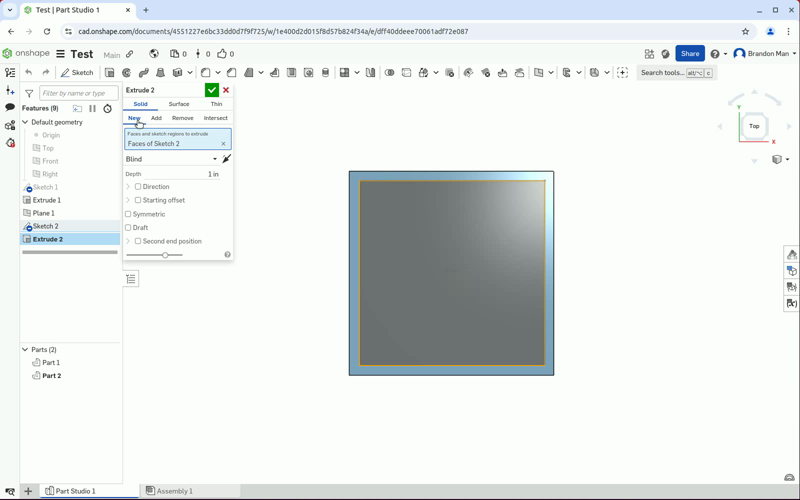
key(tab, 4)
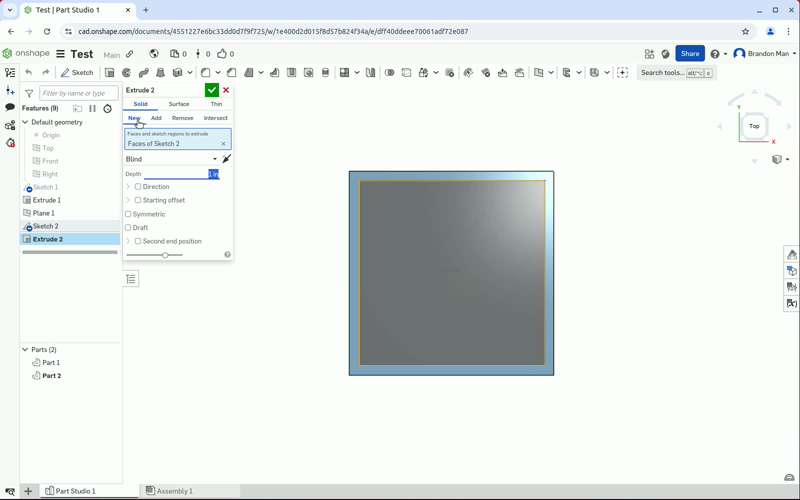
text(-2.166)
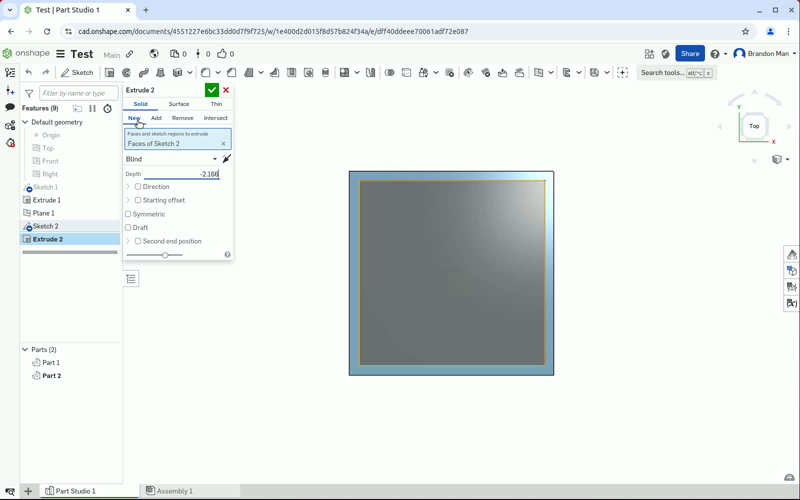
key(enter)
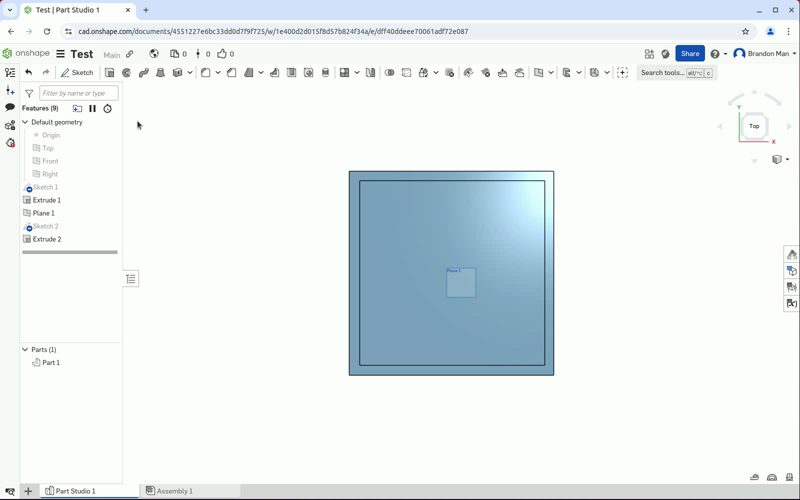
key(shift+h)
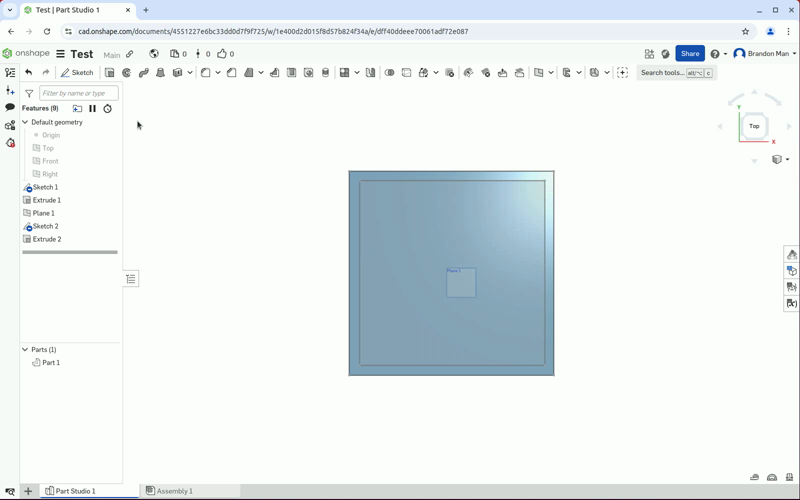
key(shift+h)
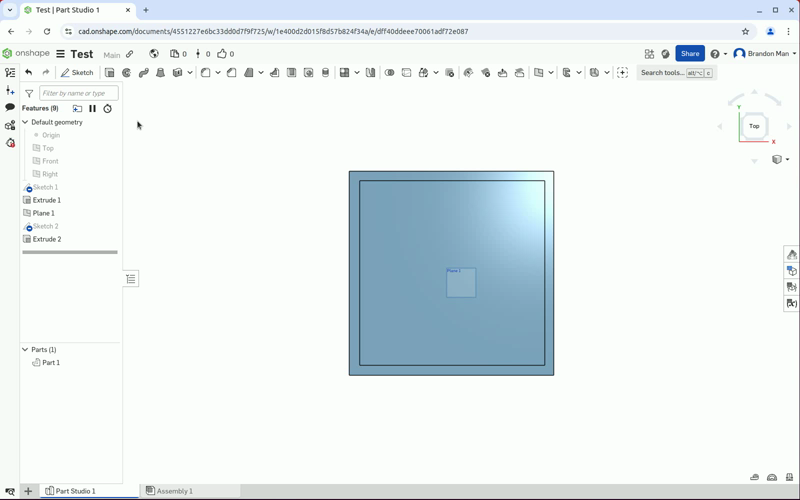
mouse_move(73, 189)
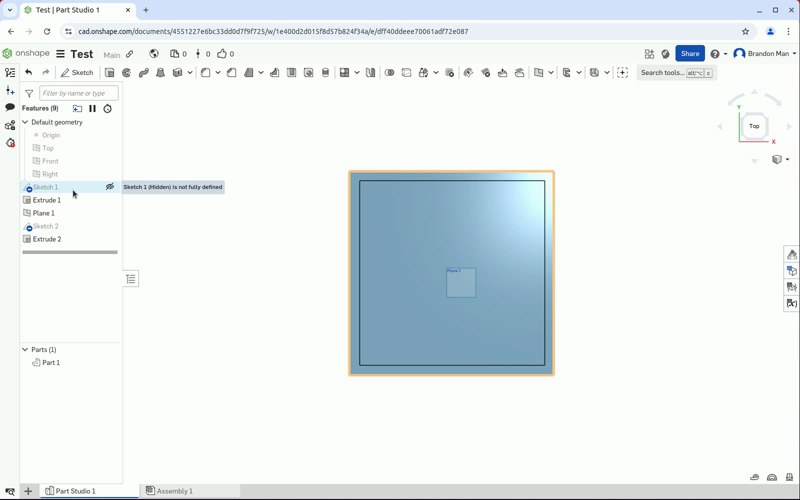
click(73, 189)
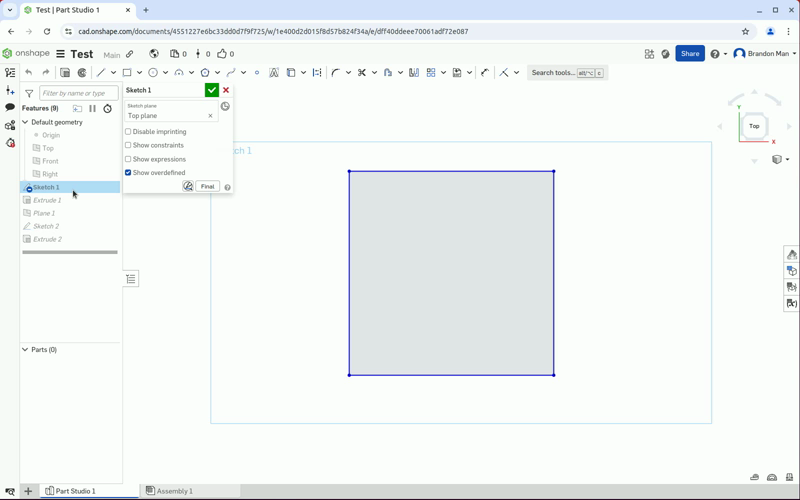
mouse_move(229, 92)
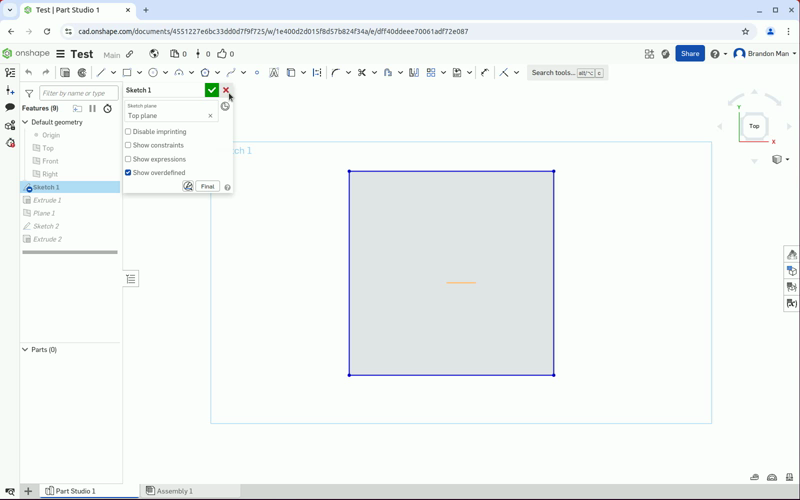
click(229, 92)
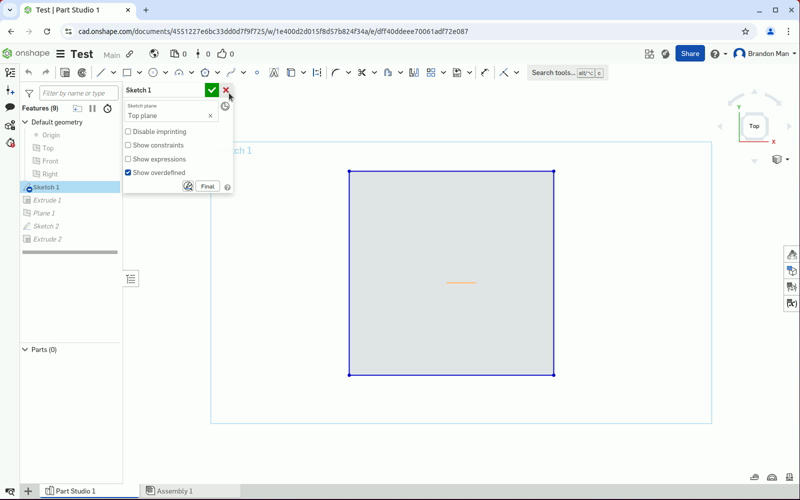
key(shift+s)
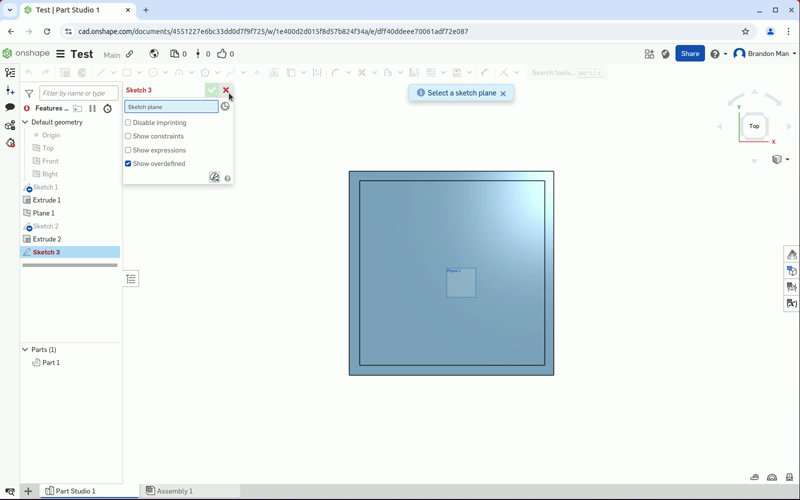
mouse_move(73, 215)
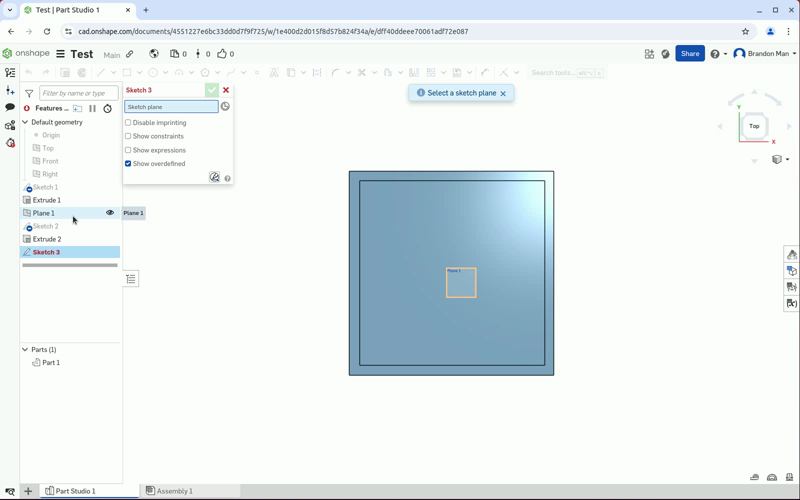
click(73, 215)
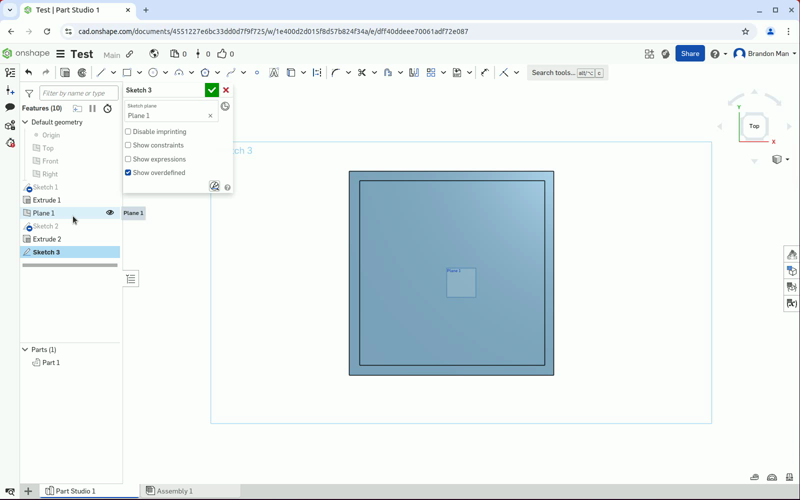
mouse_move(73, 352)
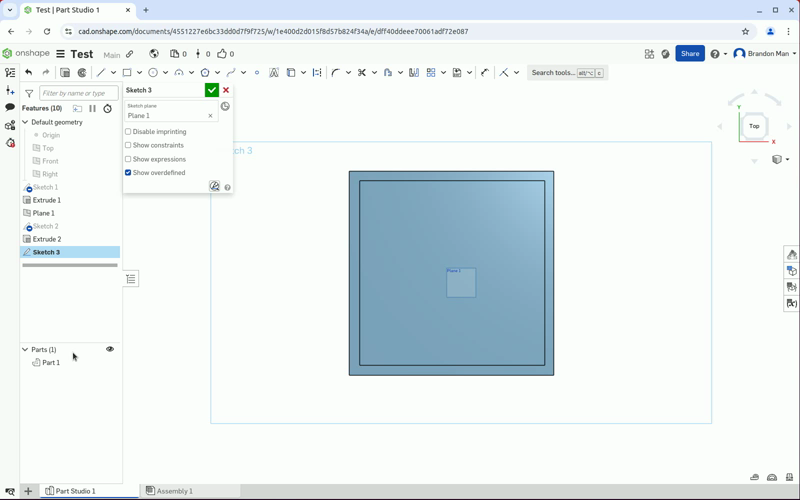
key(y)
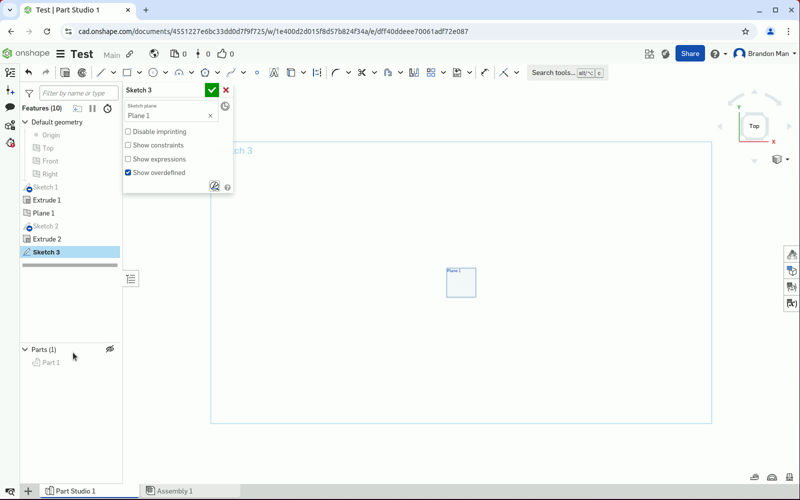
key(l)
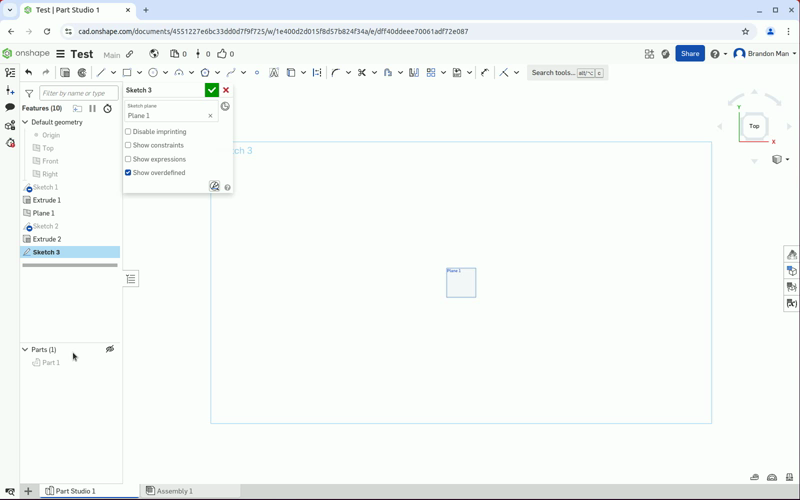
key_down(shift)
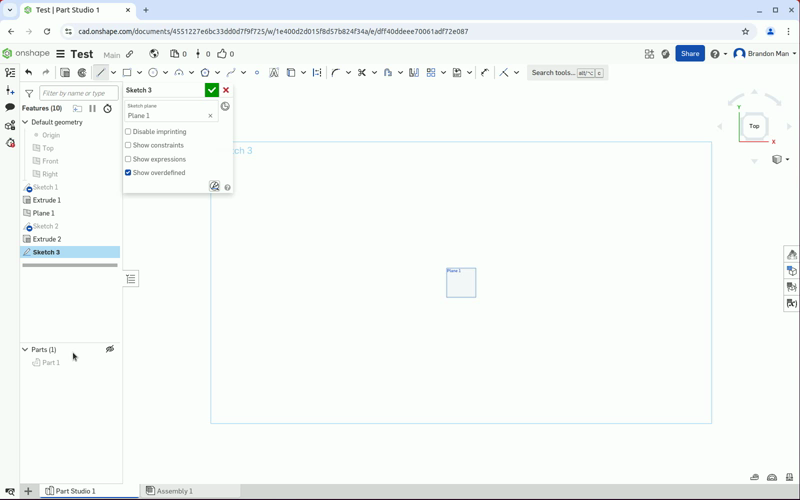
mouse_move(359, 365)
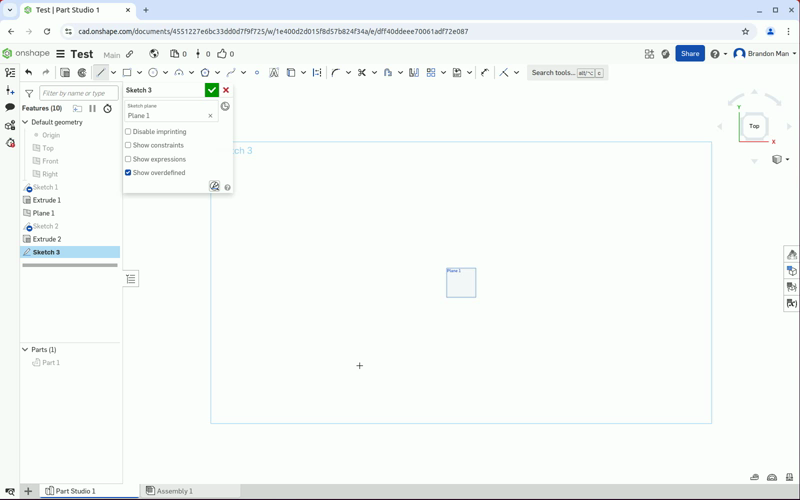
click(359, 365)
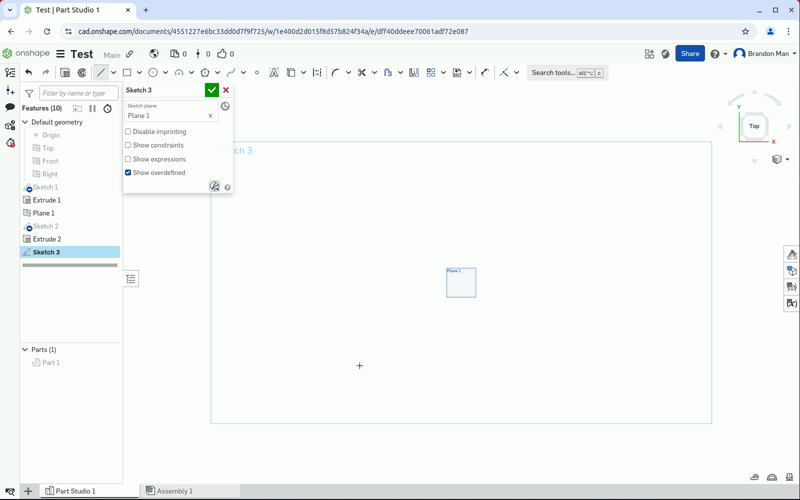
key_up(shift)
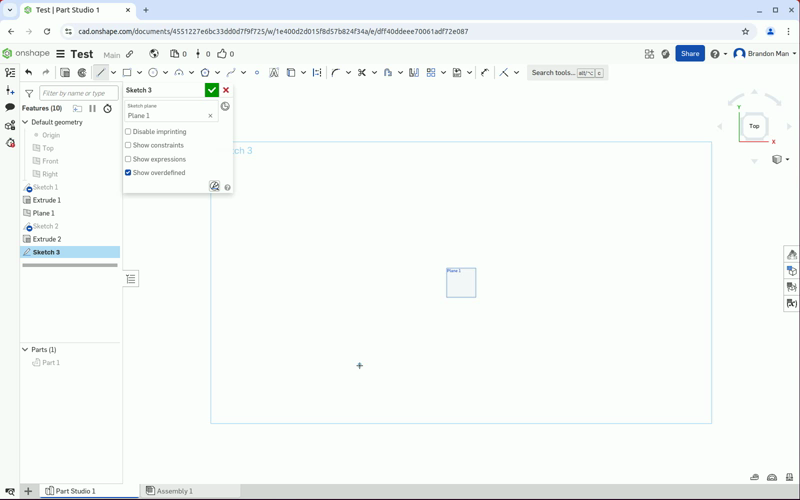
key_down(shift)
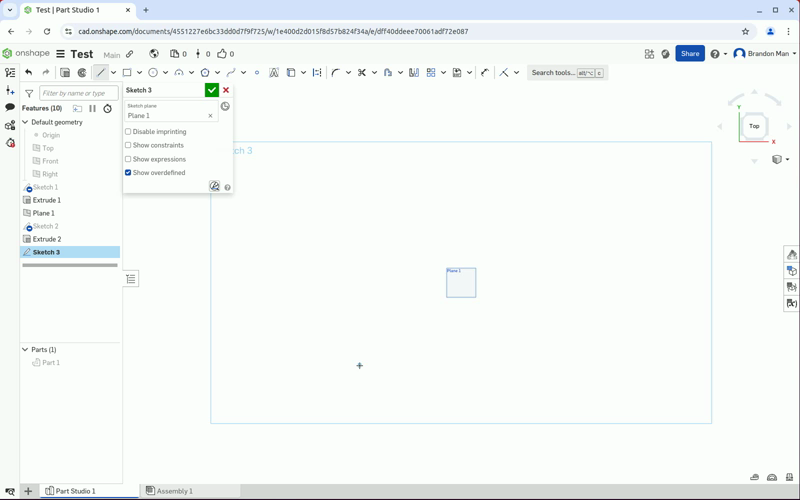
mouse_move(544, 365)
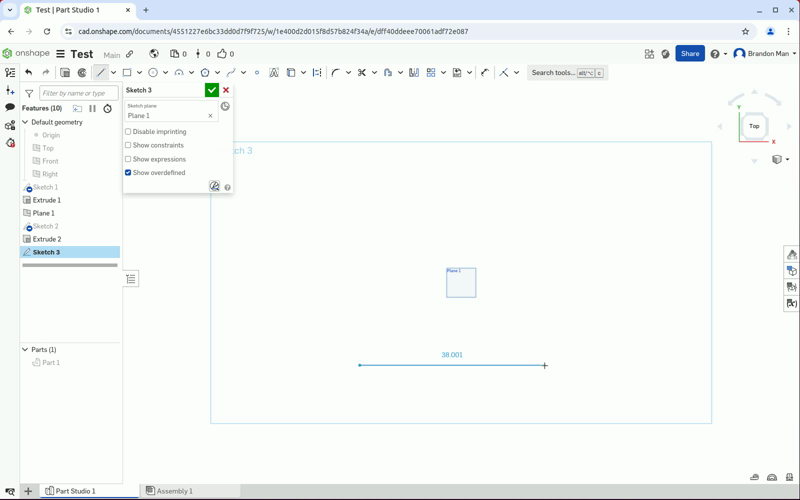
click(544, 365)
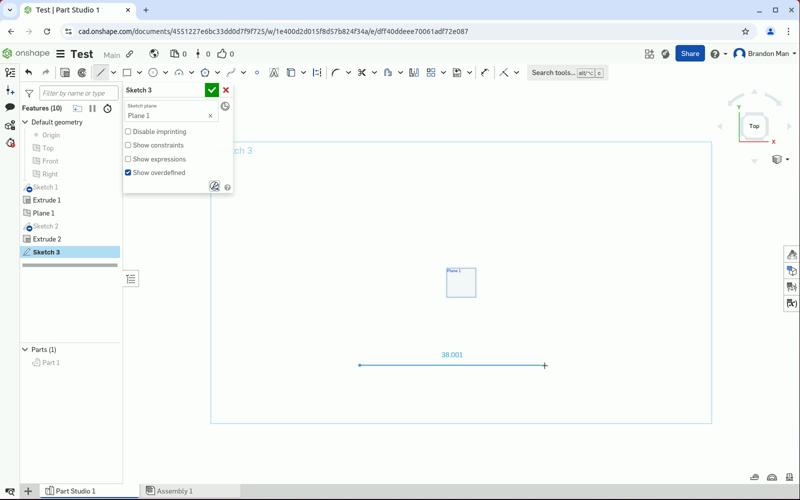
key_up(shift)
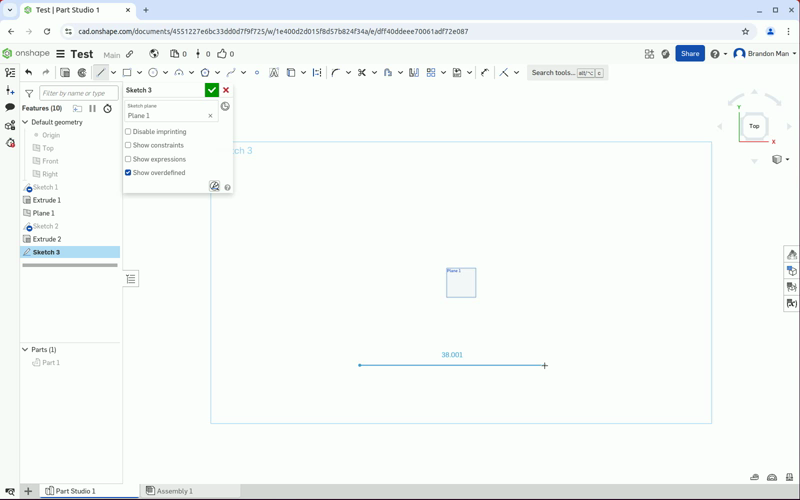
key_down(shift)
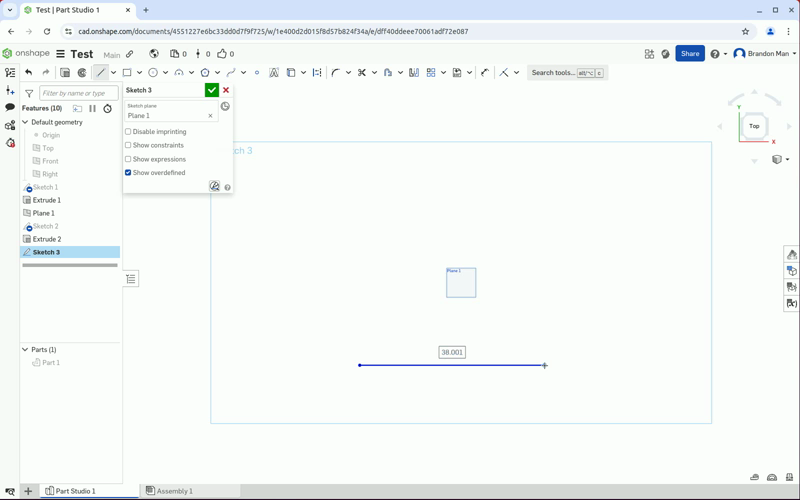
mouse_move(544, 180)
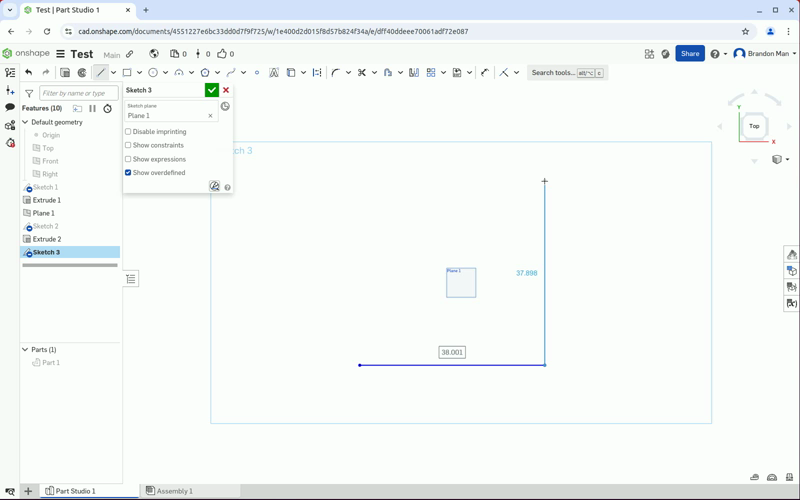
click(544, 180)
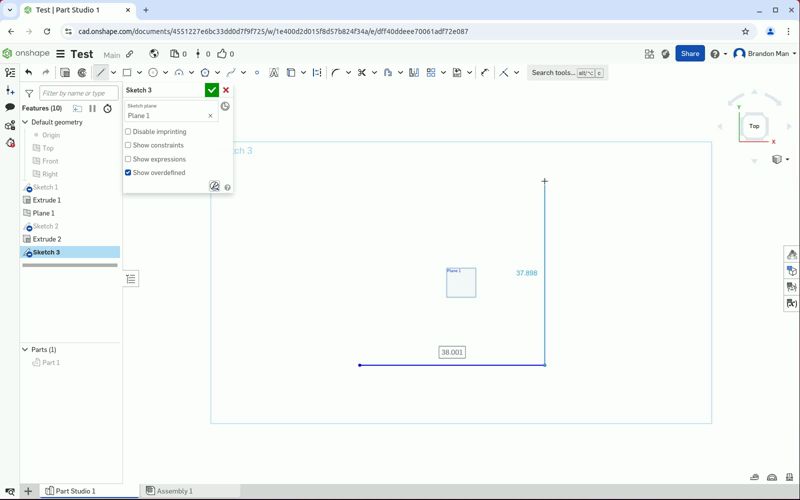
key_up(shift)
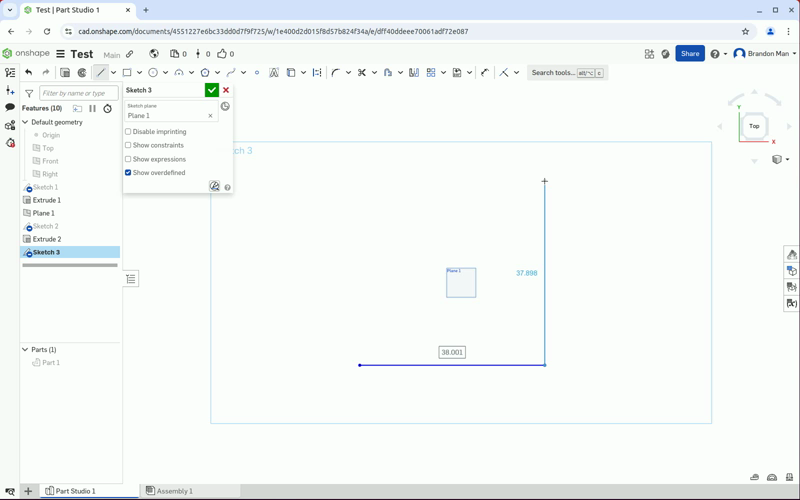
key_down(shift)
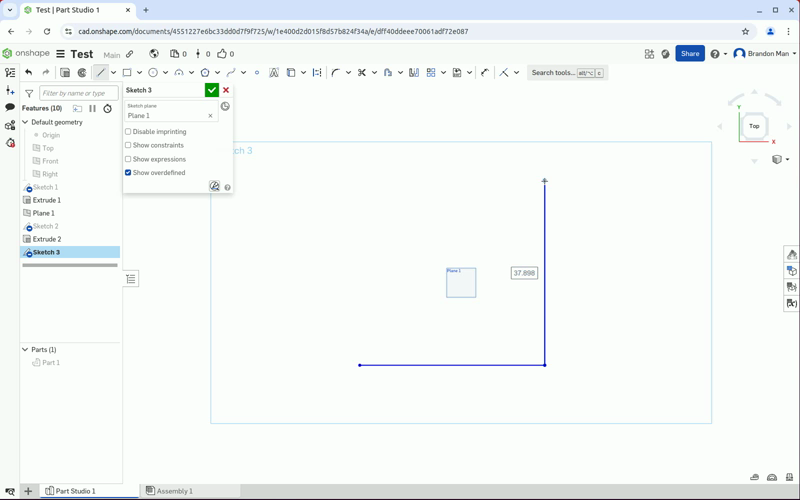
mouse_move(359, 180)
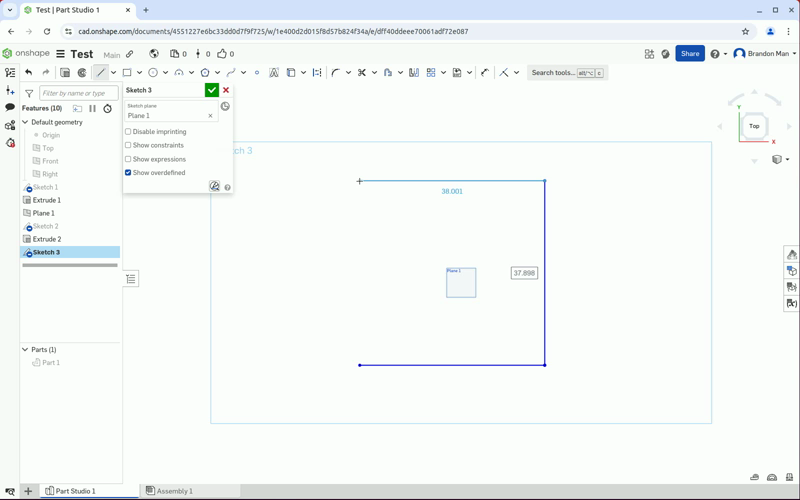
click(359, 180)
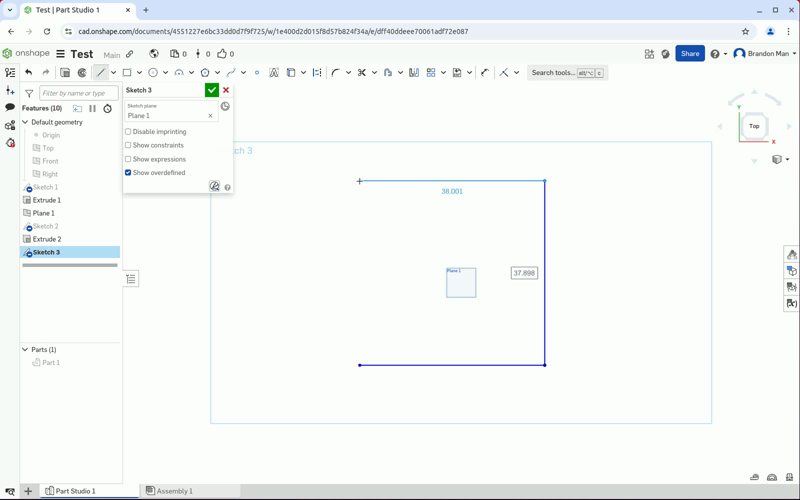
key_up(shift)
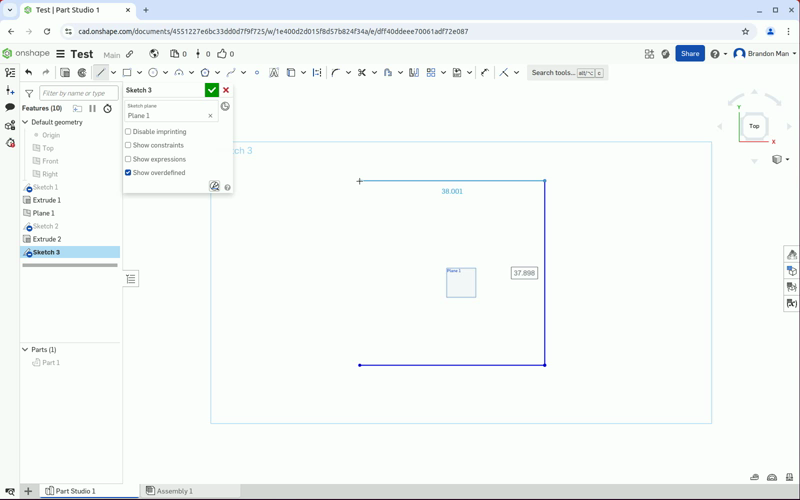
key_down(shift)
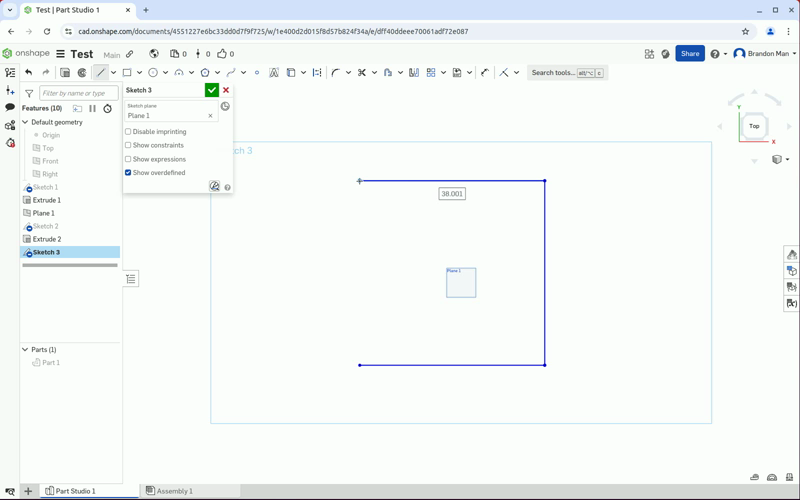
mouse_move(359, 365)
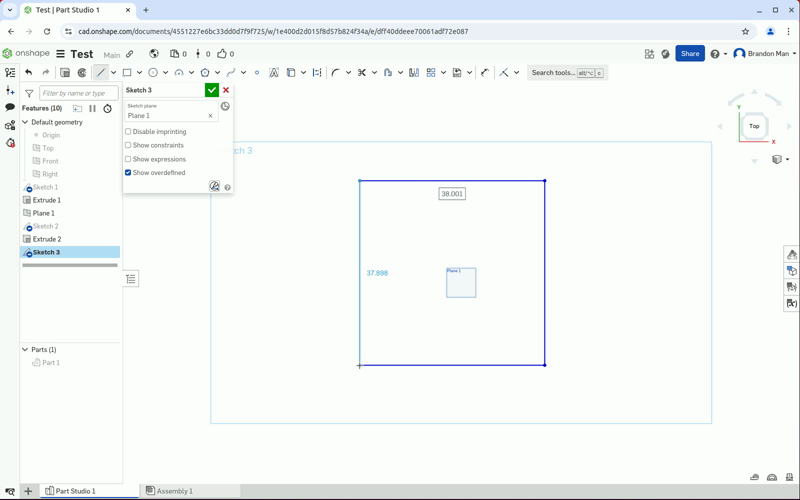
key_up(shift)
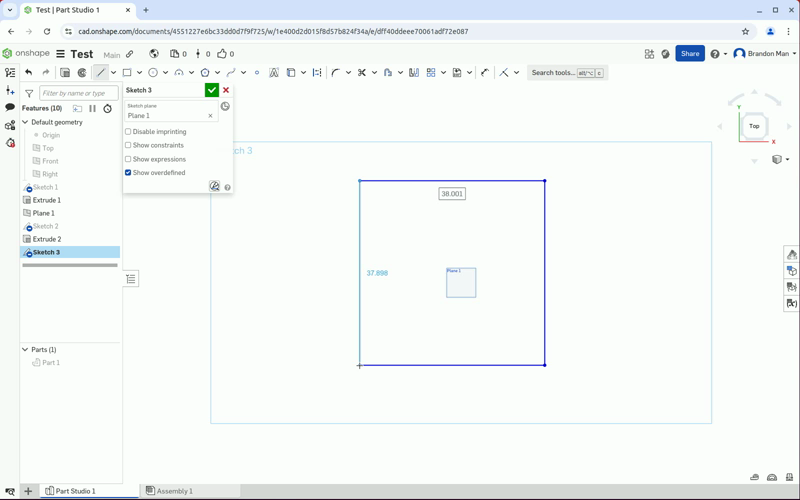
click(359, 365)
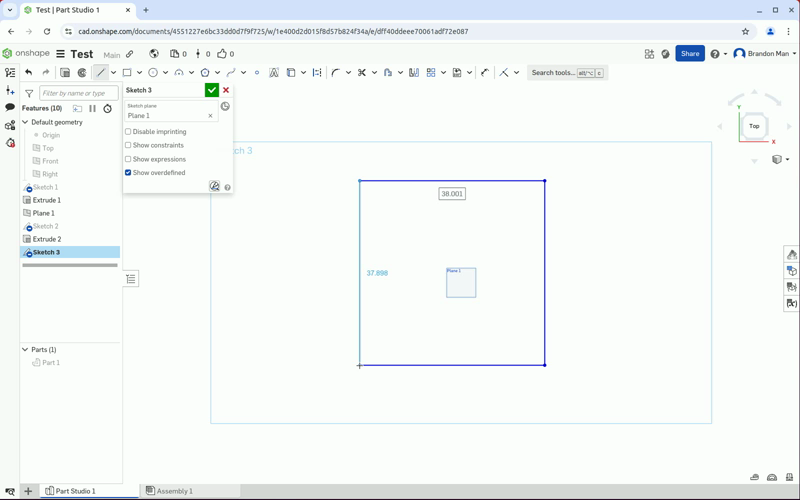
key(esc)
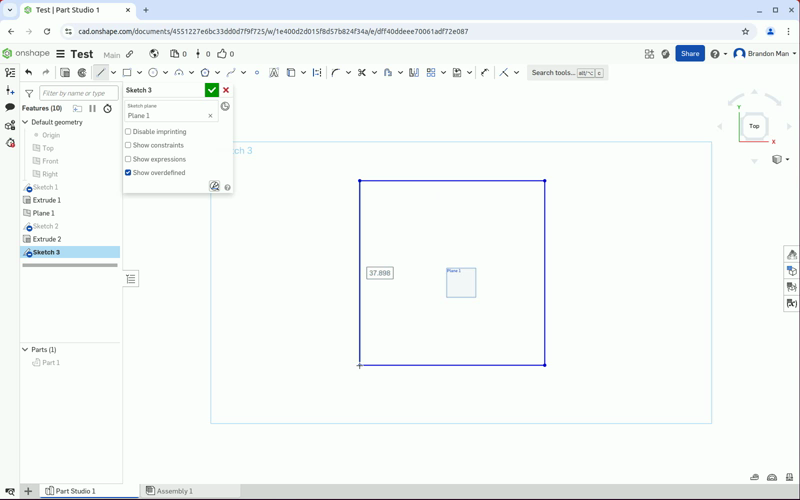
mouse_move(487, 338)
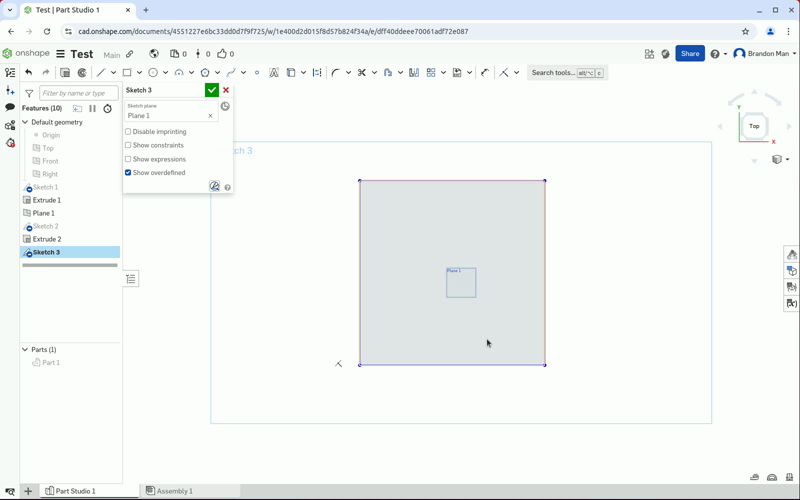
click(487, 338)
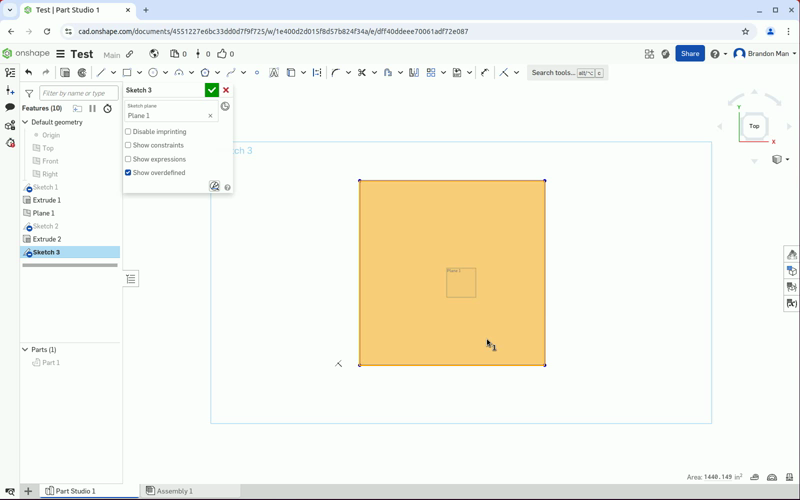
mouse_move(73, 352)
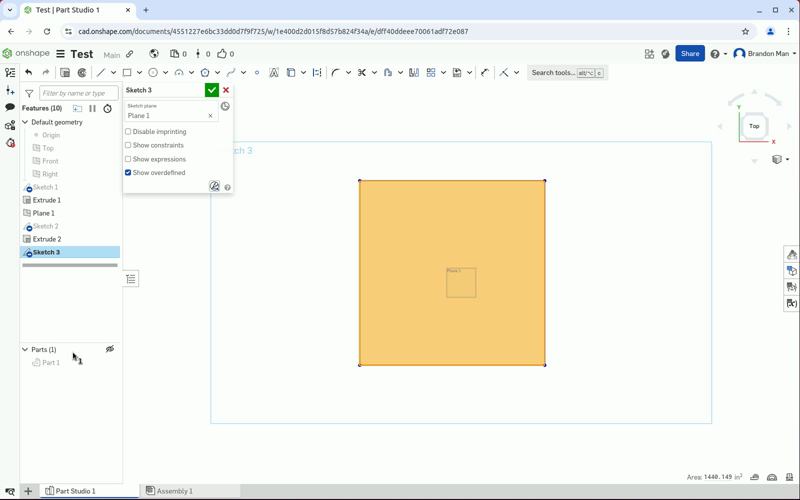
key(shift+y)
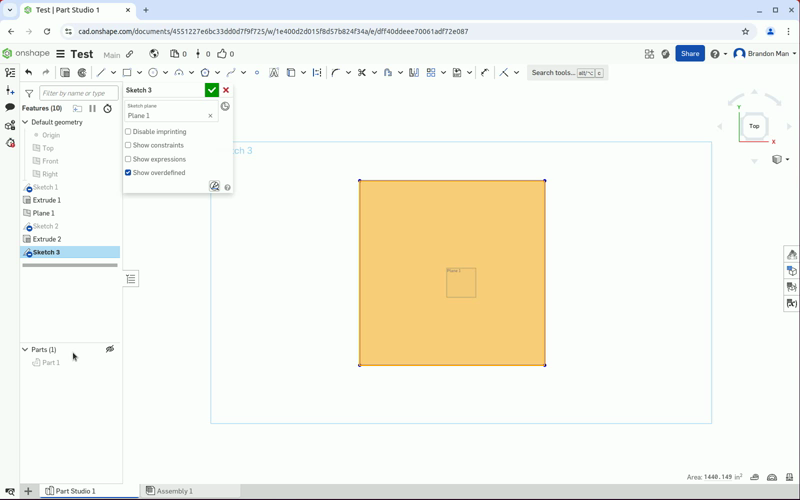
key(shift+e)
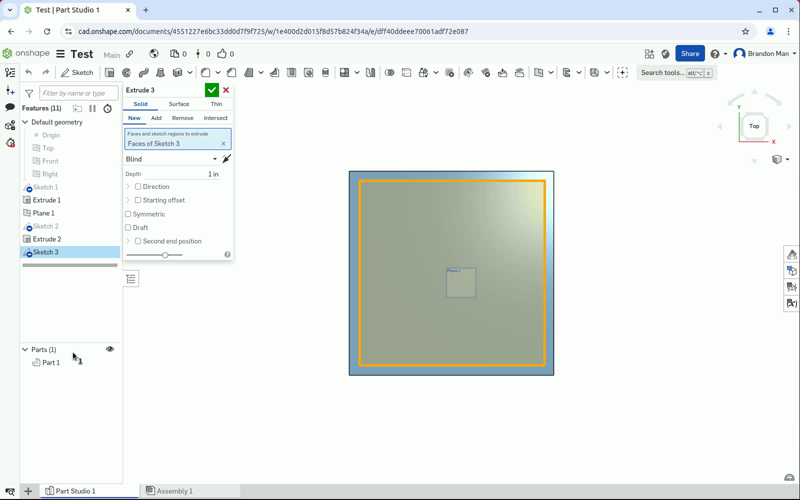
mouse_move(143, 106)
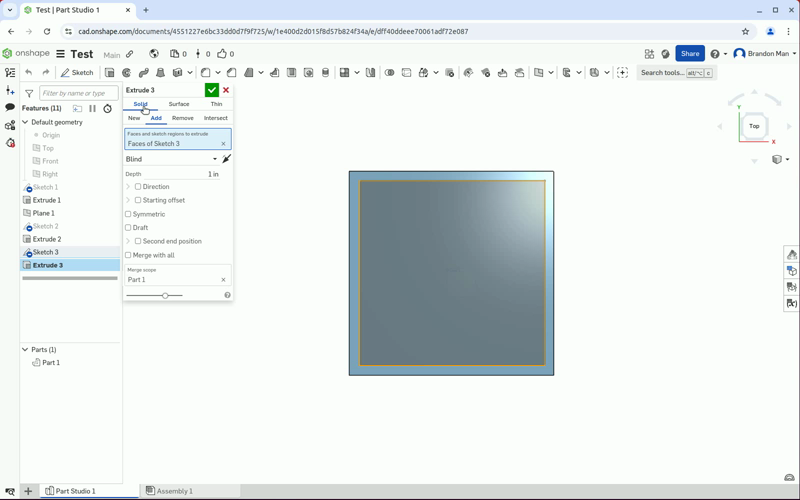
click(143, 106)
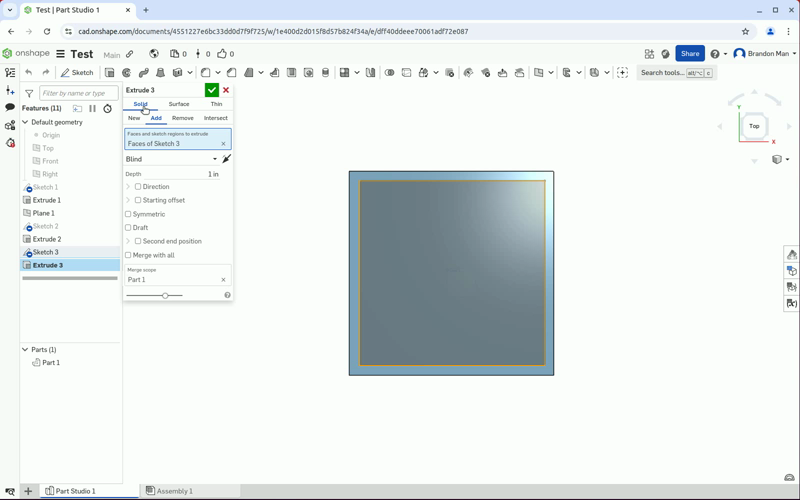
mouse_move(186, 120)
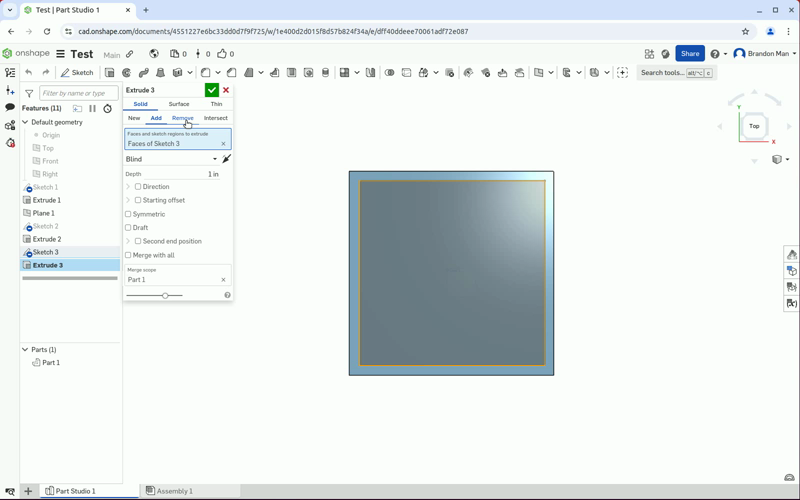
click(186, 120)
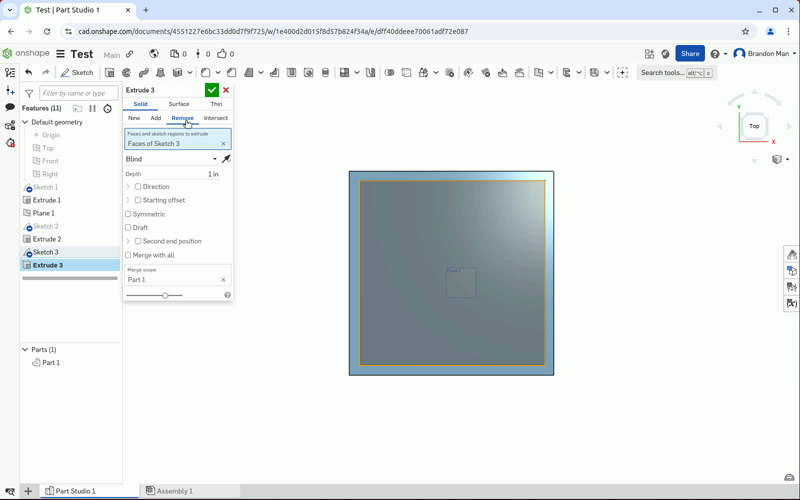
key(tab, 4)
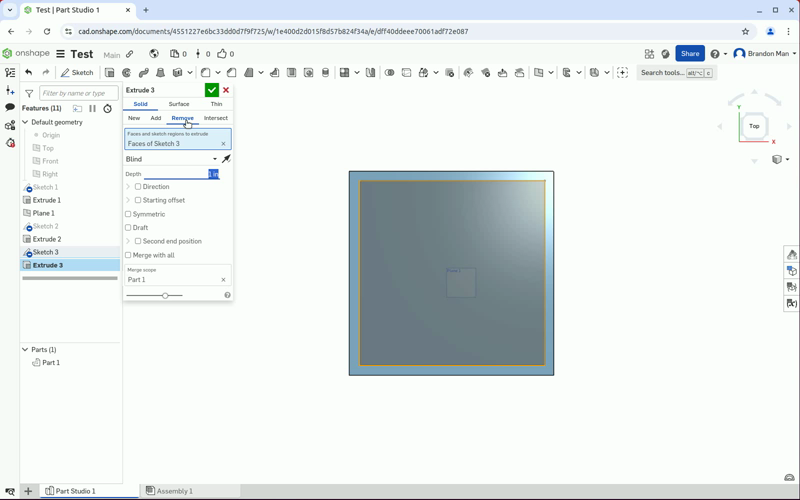
text(2.166)
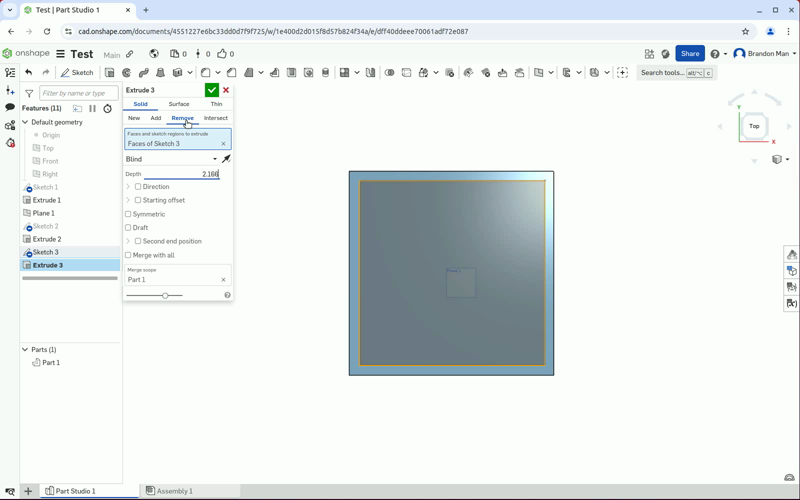
key(tab, 6)
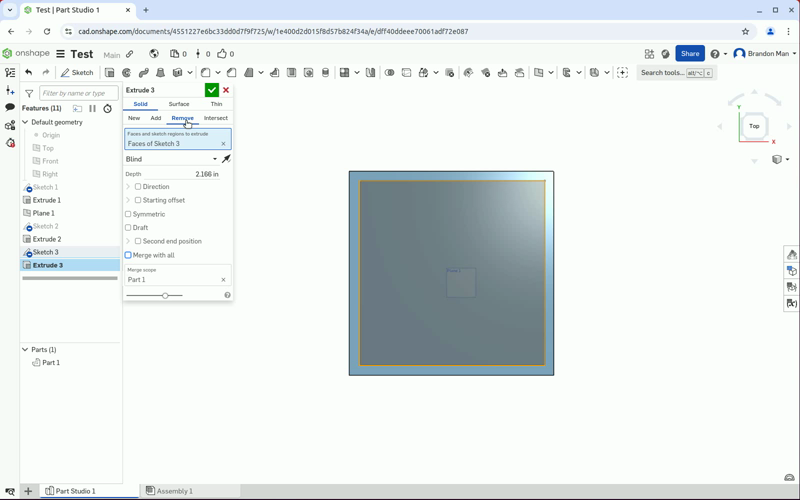
key(space)
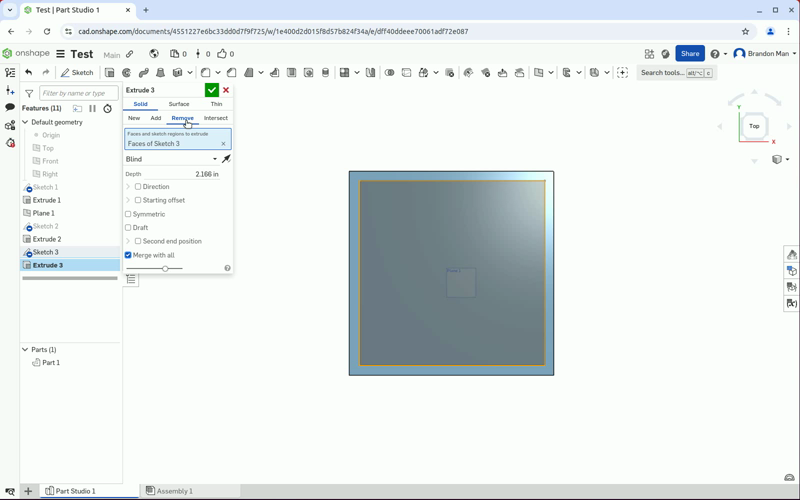
key(enter)
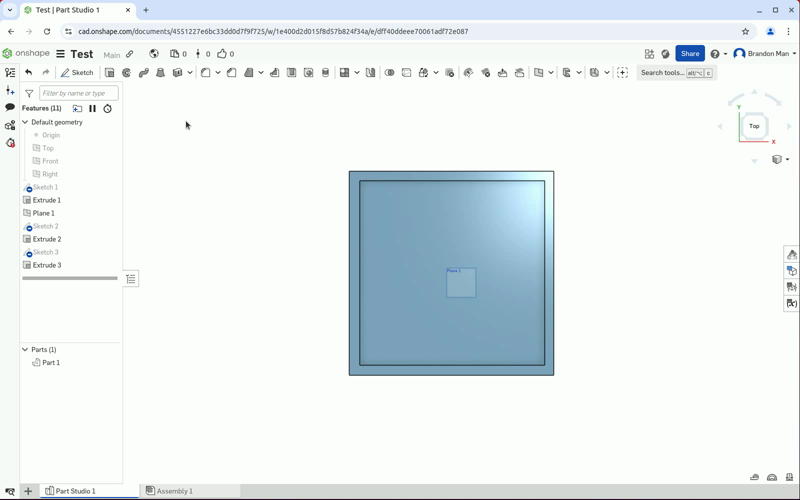
key(shift+h)
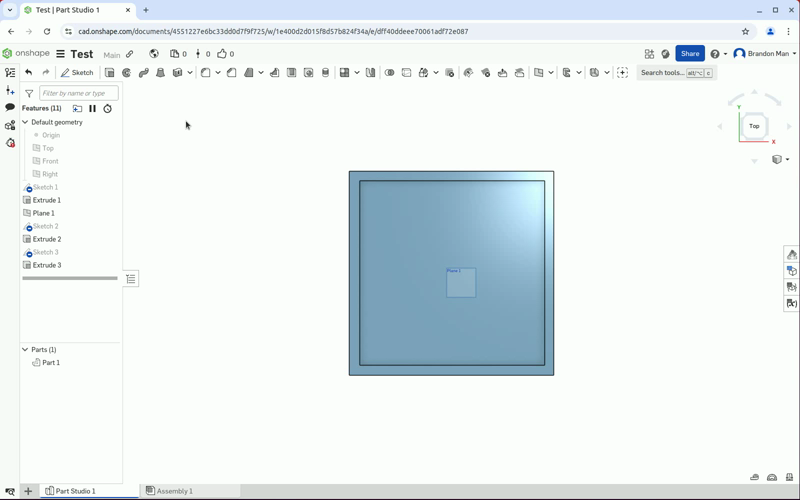
key(shift+h)
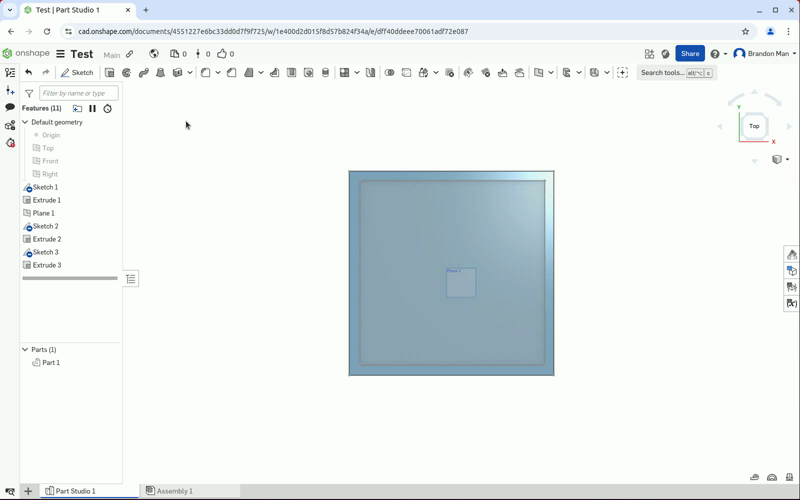
key(shift+7)
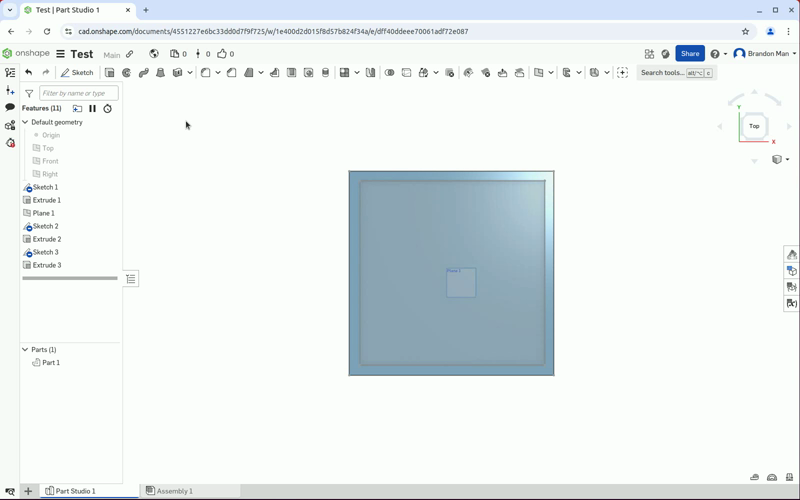
key(up, 3)
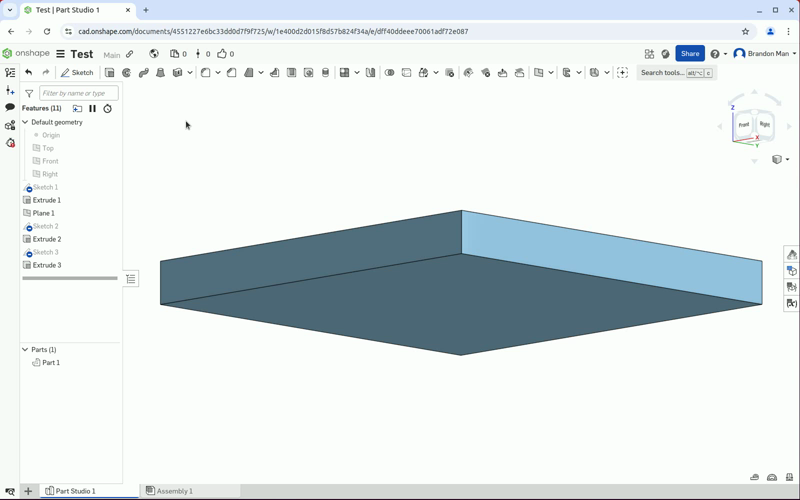
key(left, 3)
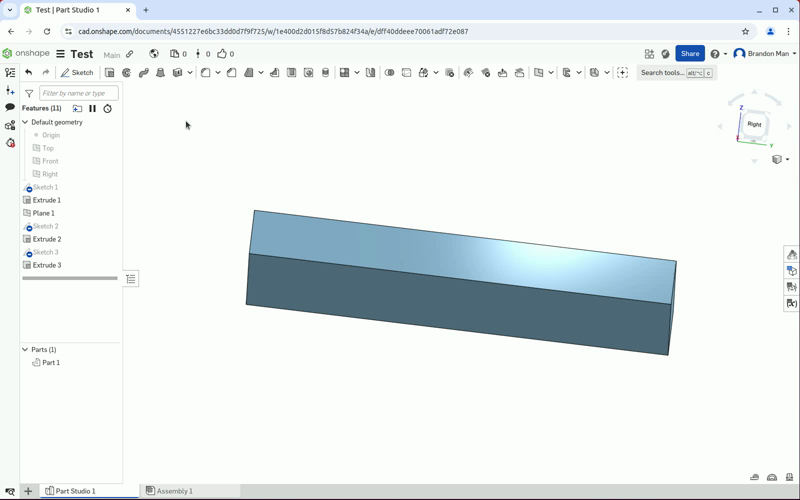
key(right, 3)
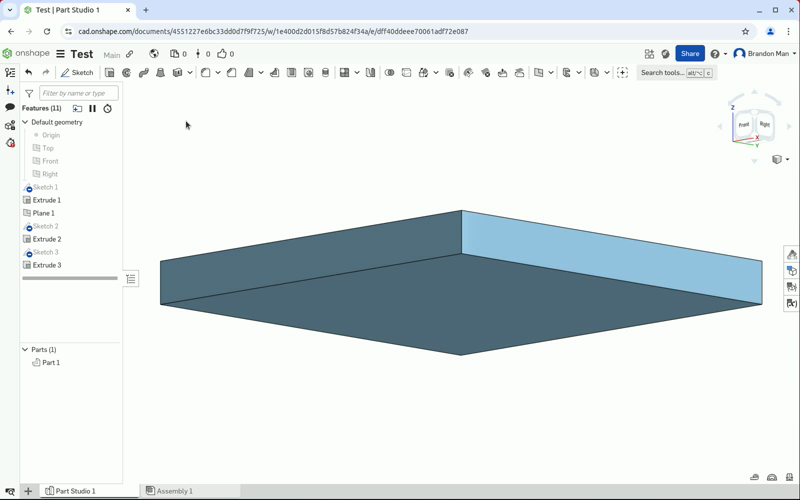
key(down, 3)
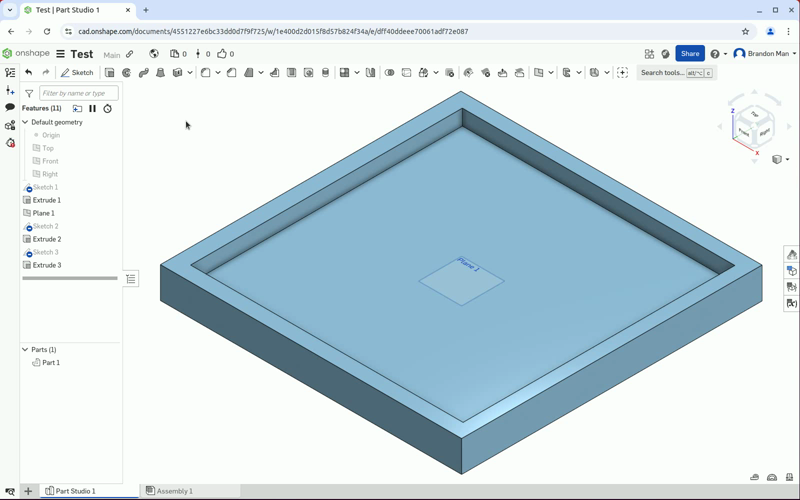
mouse_move(73, 189)
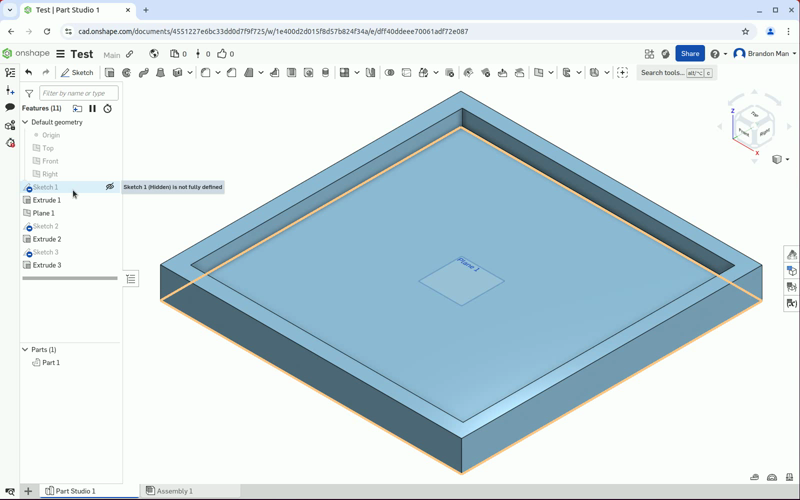
click(73, 189)